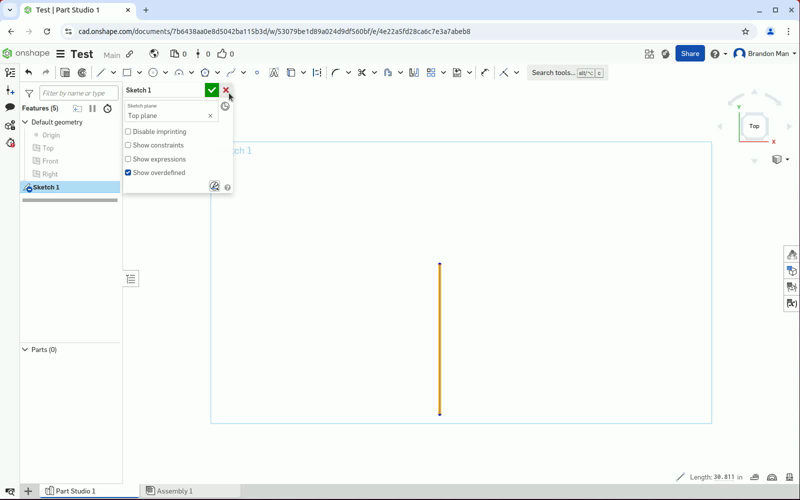
key(shift+h)
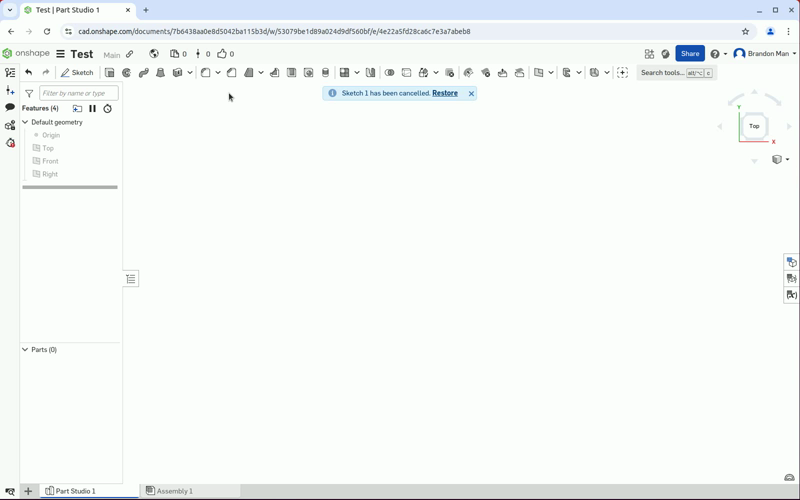
mouse_move(73, 352)
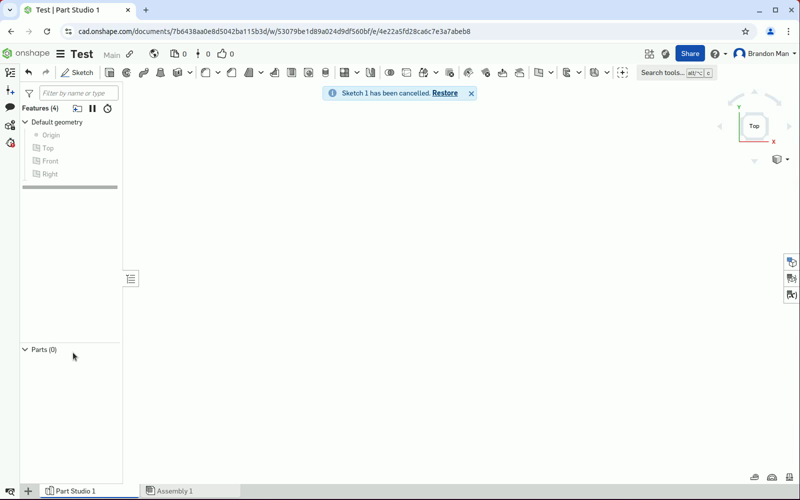
key(y)
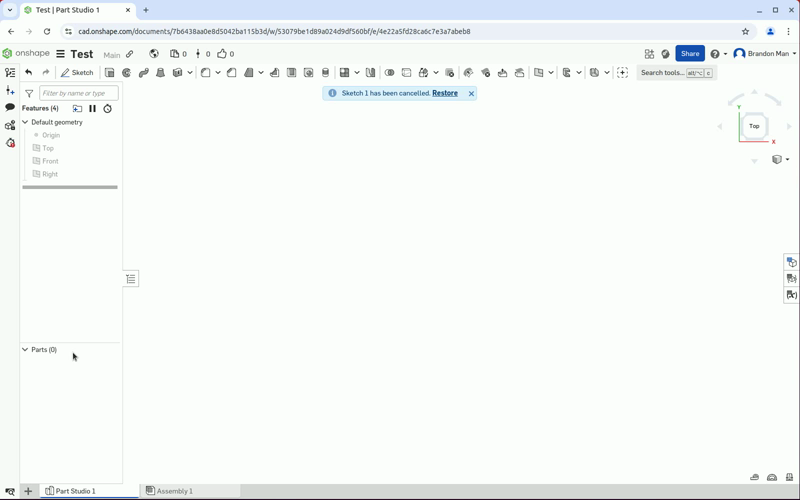
key(shift+p)
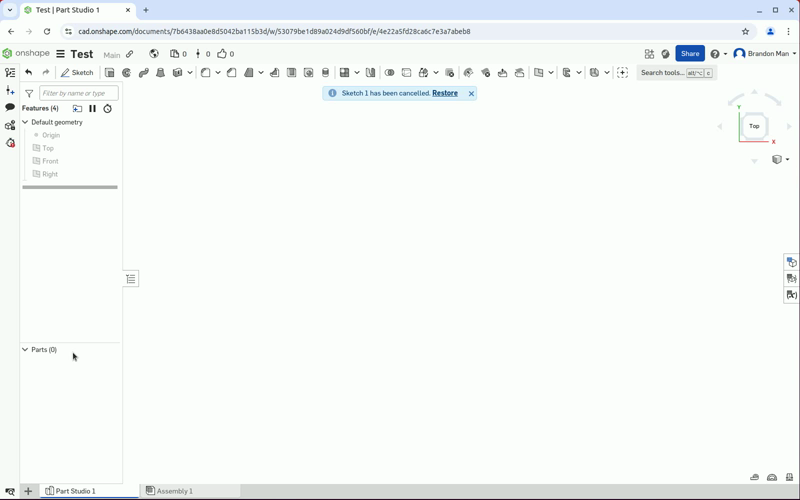
key(space)
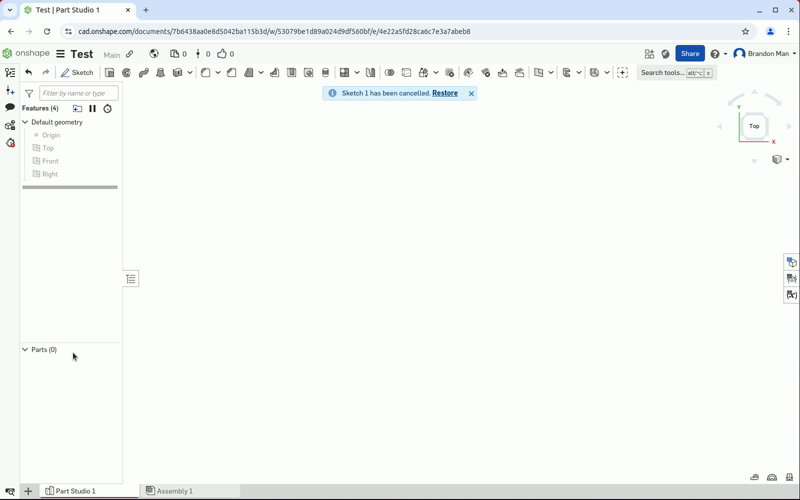
key_down(shift)
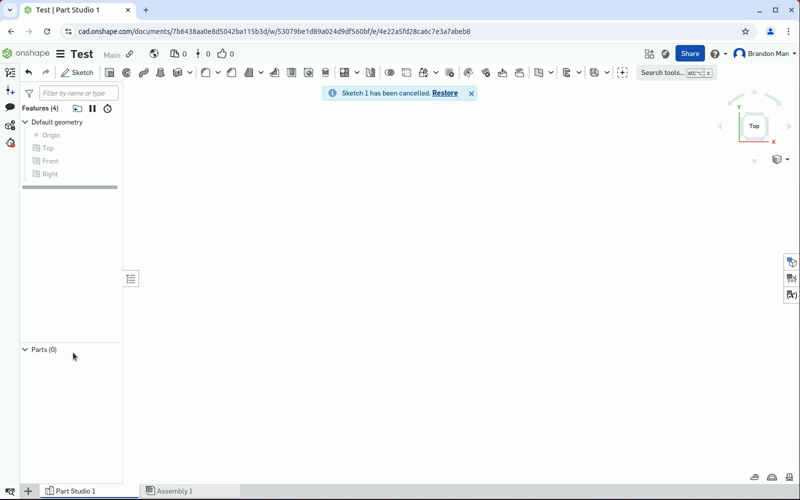
key(up)
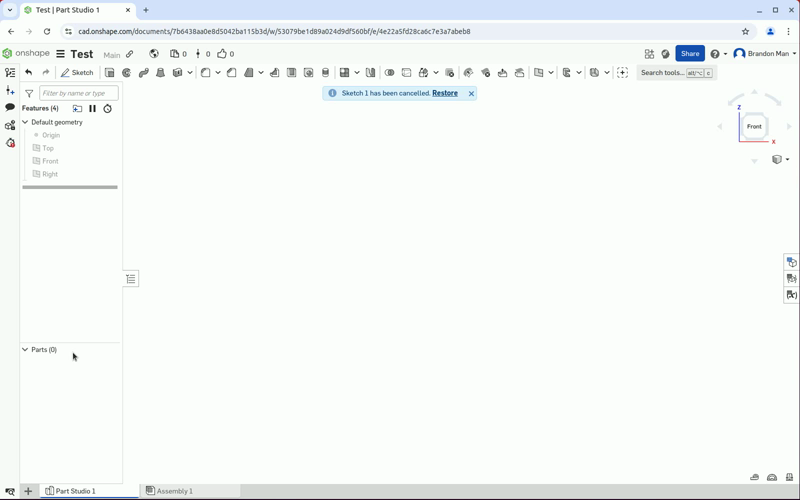
key_up(shift)
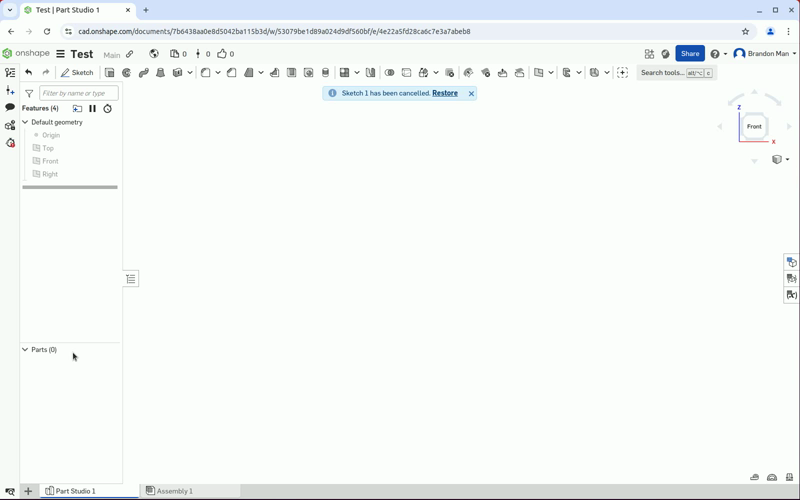
key(space)
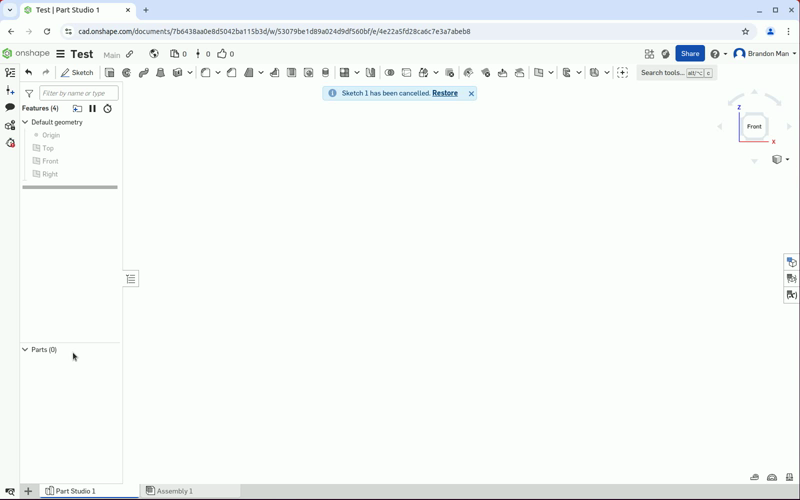
key_down(shift)
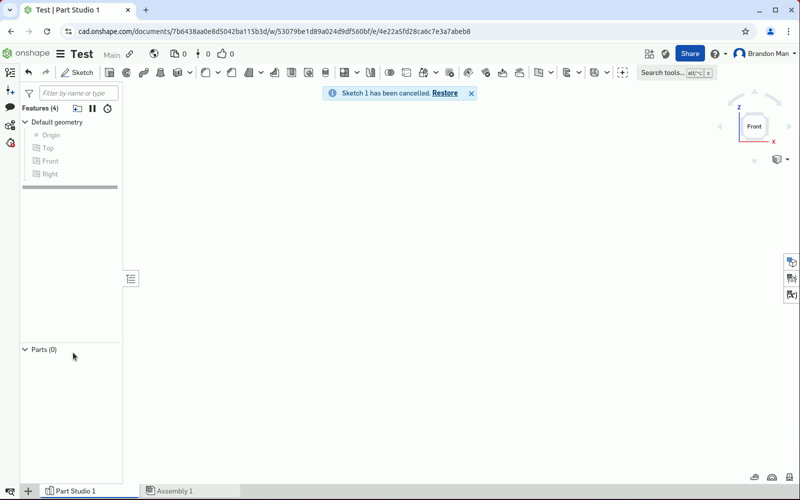
key(left)
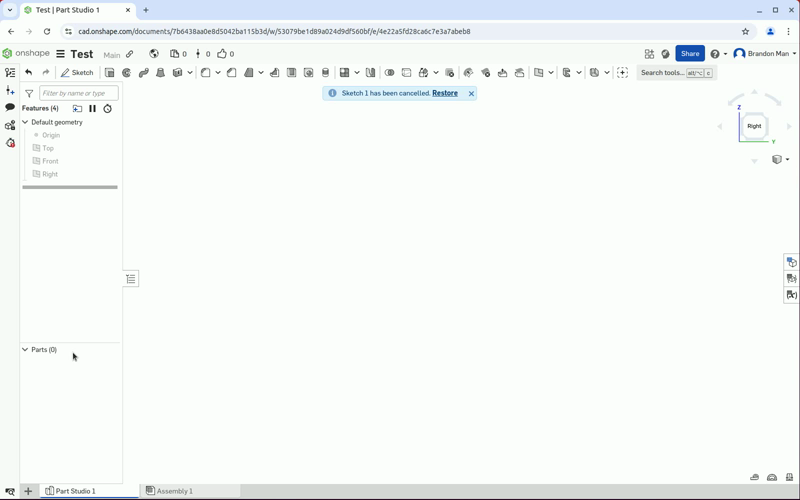
key_up(shift)
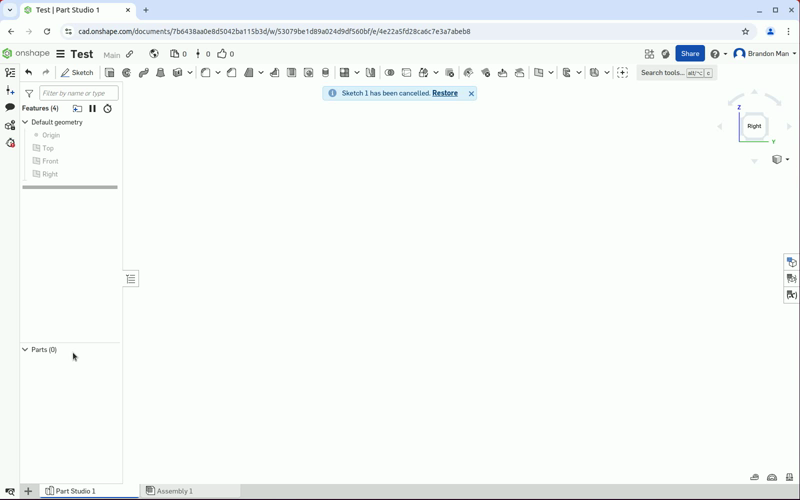
mouse_move(73, 352)
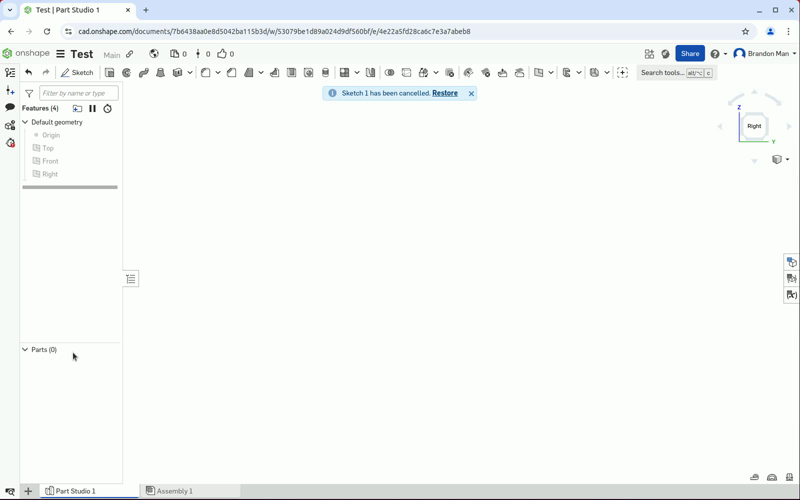
key(shift+y)
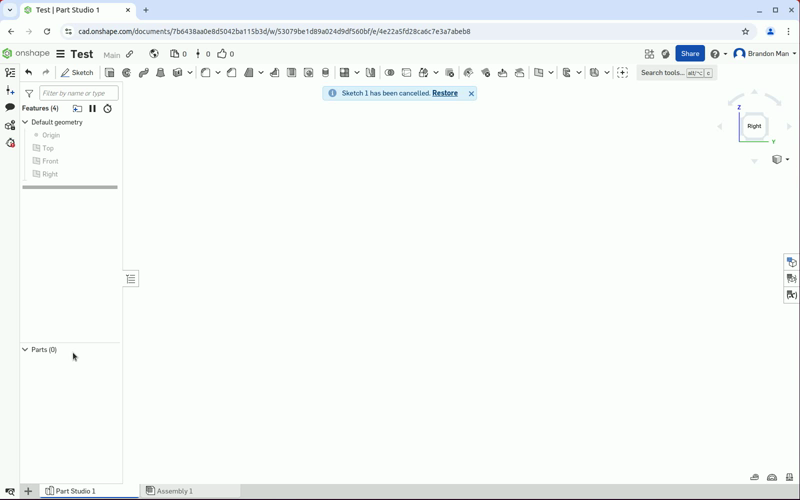
key(shift+s)
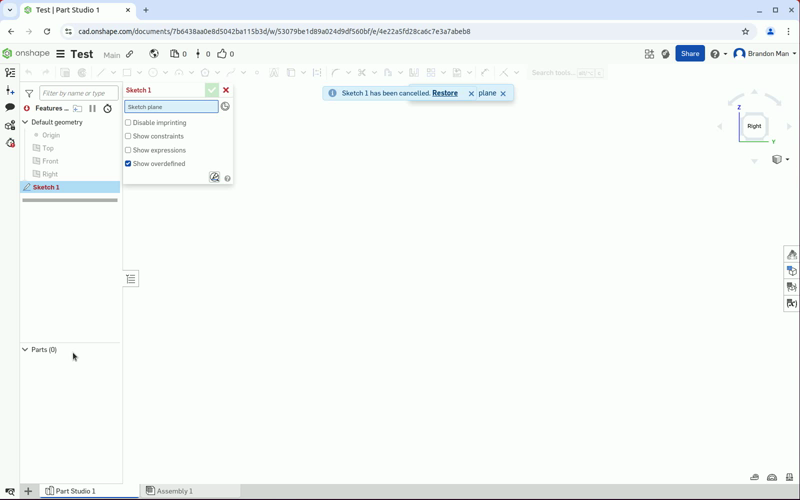
mouse_move(73, 176)
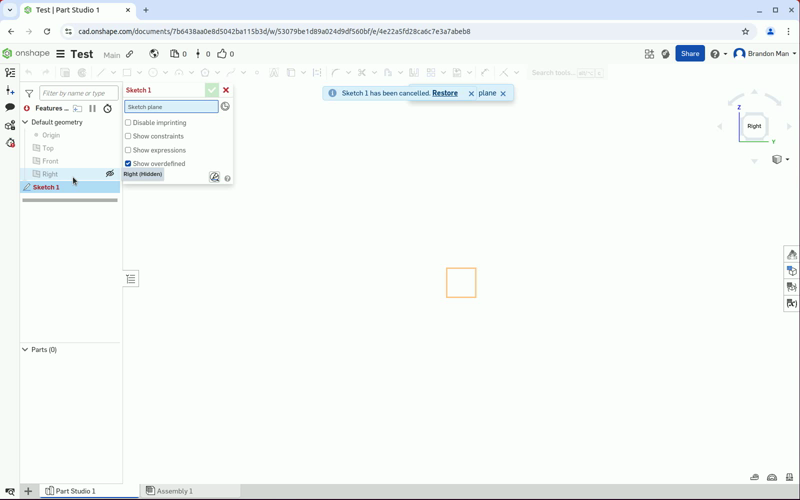
click(73, 176)
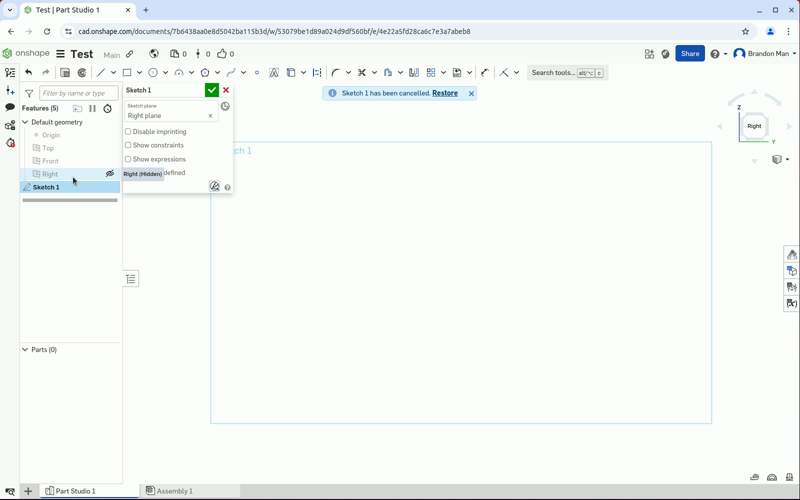
mouse_move(73, 352)
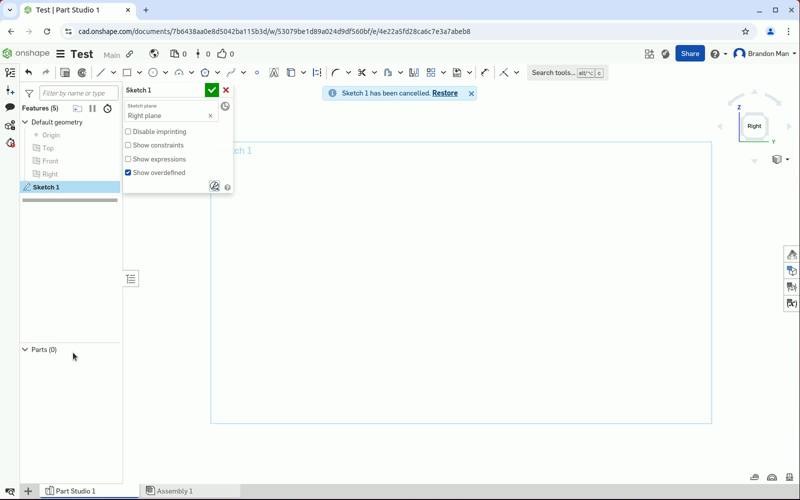
key(y)
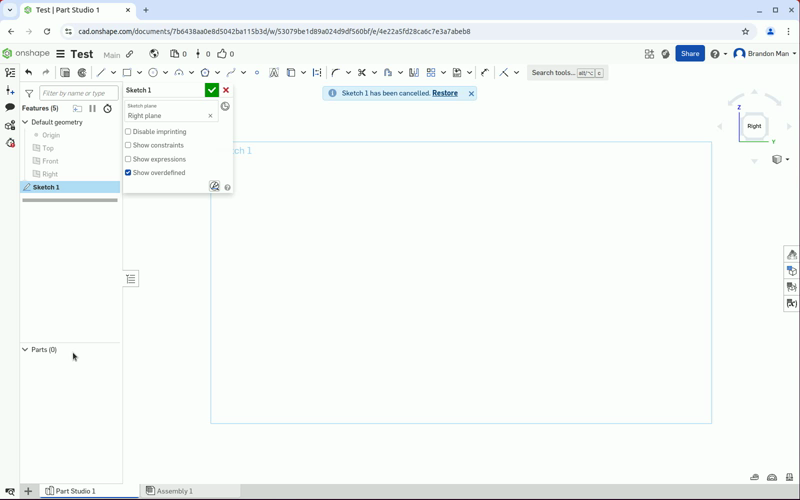
key(l)
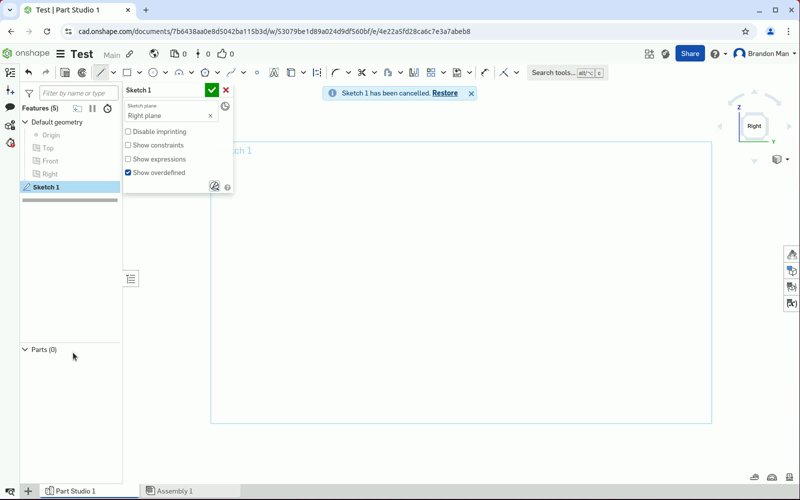
key_down(shift)
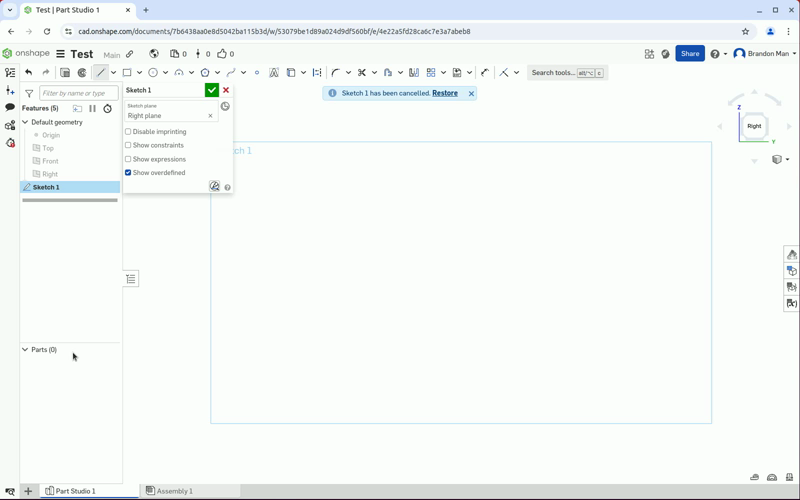
mouse_move(460, 282)
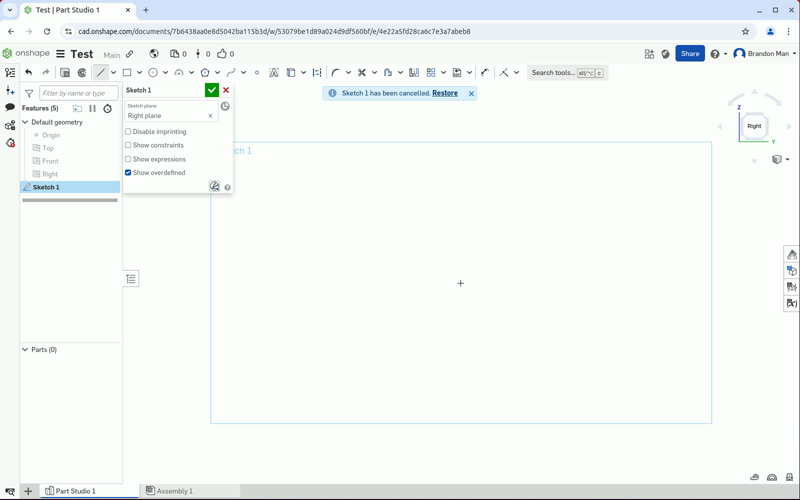
click(460, 282)
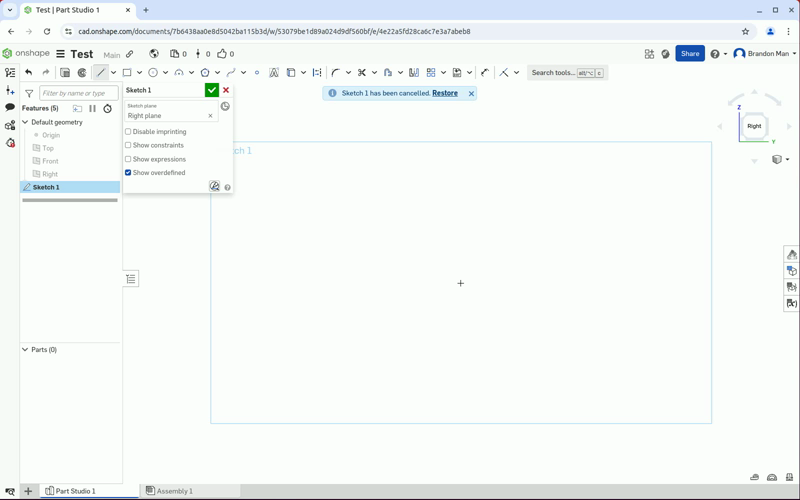
key_up(shift)
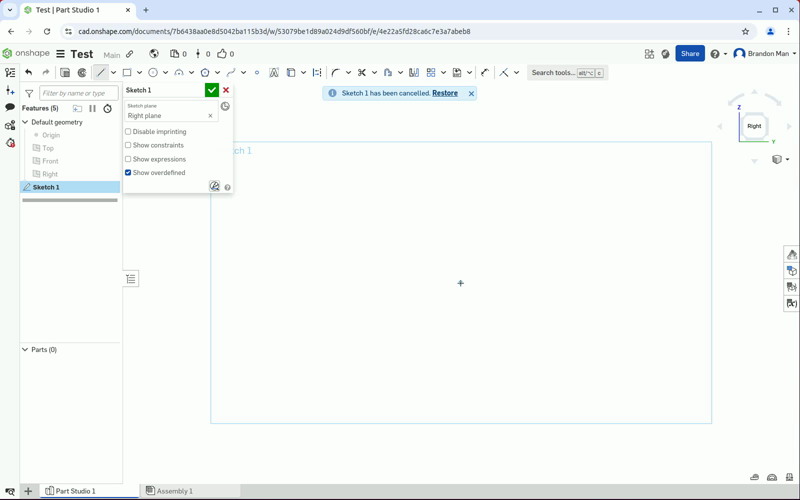
key_down(shift)
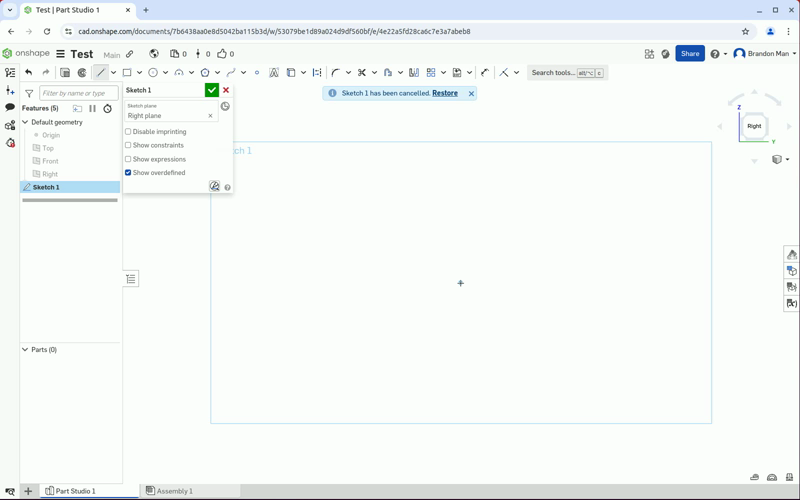
mouse_move(573, 282)
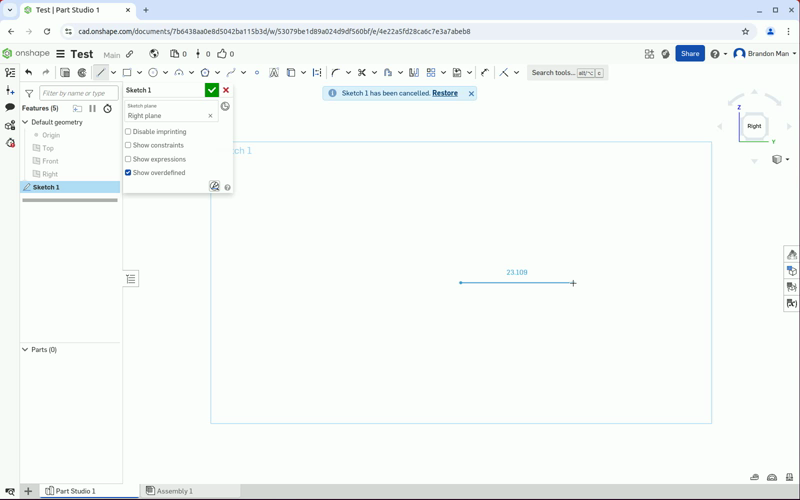
click(573, 282)
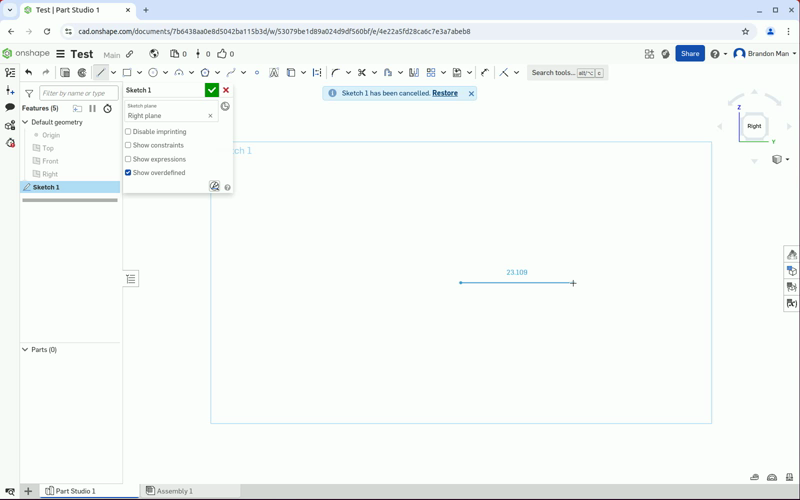
key_up(shift)
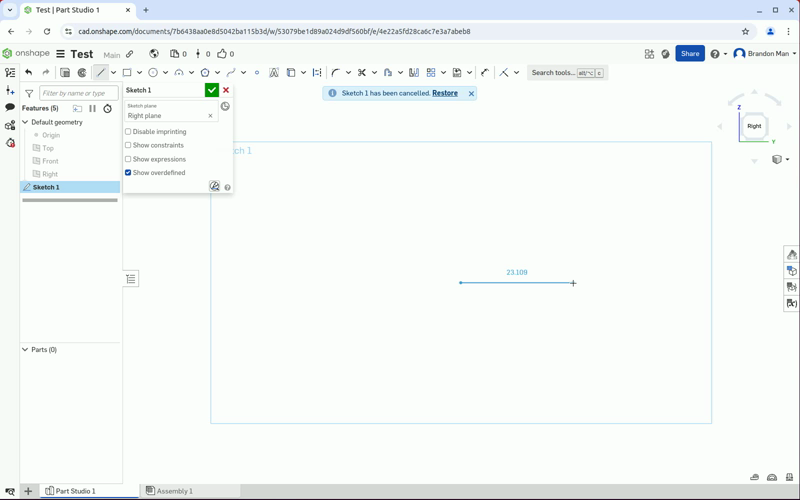
key_down(shift)
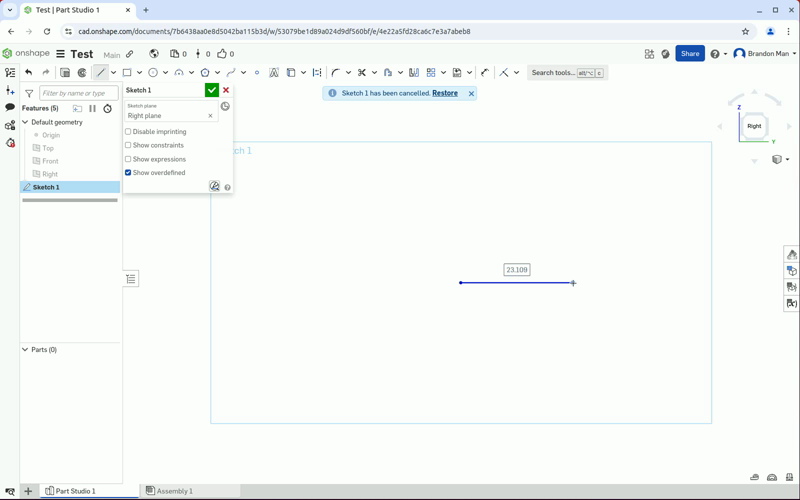
mouse_move(589, 282)
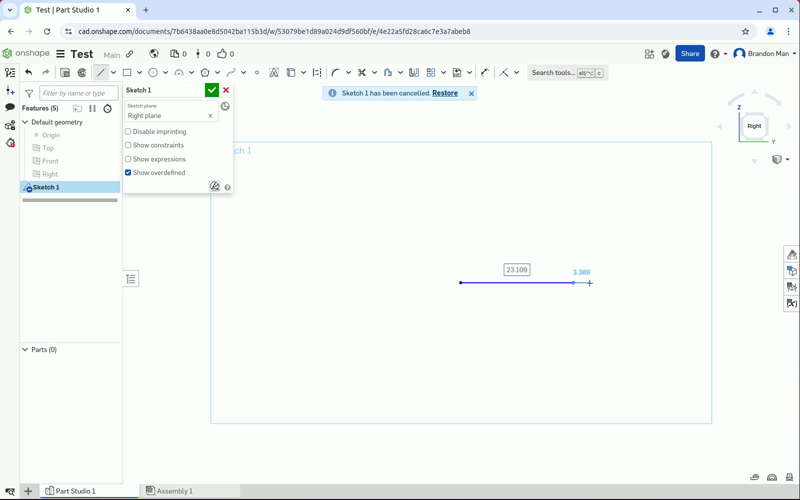
mouse_move(573, 226)
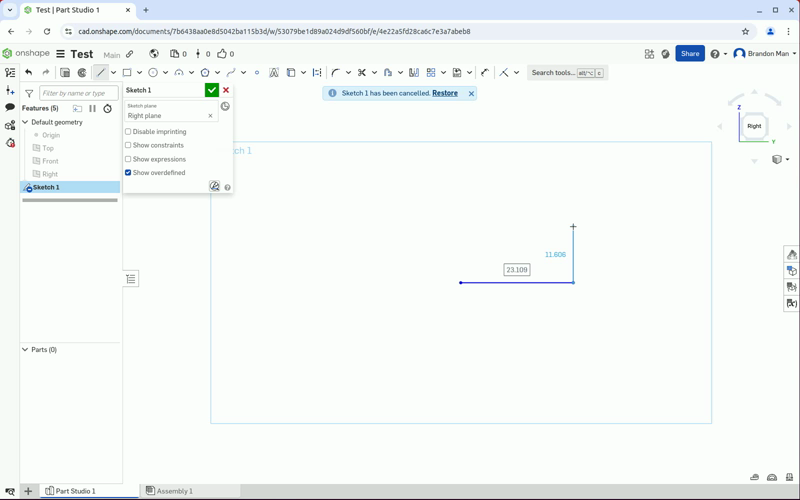
click(573, 226)
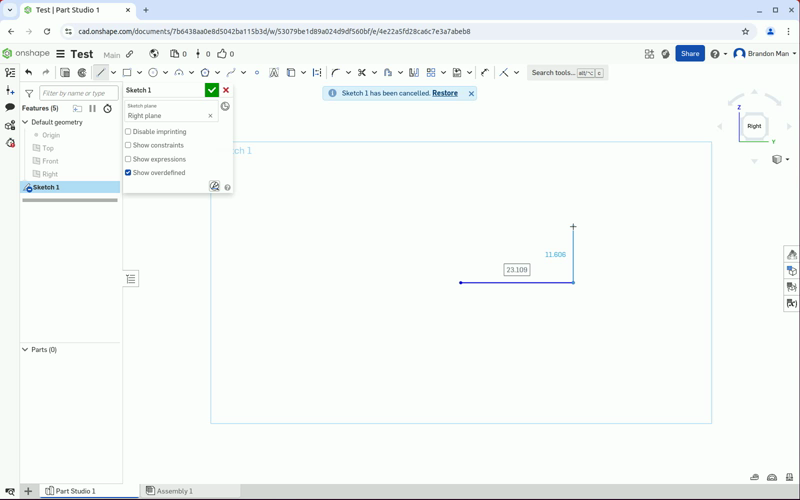
key_up(shift)
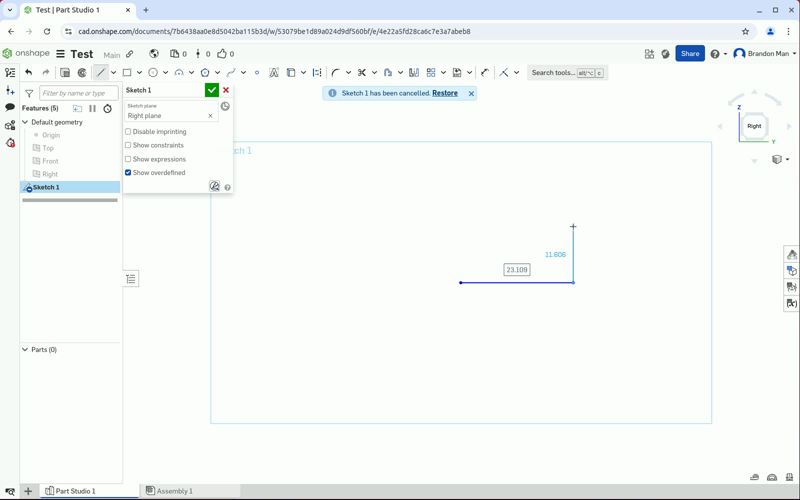
key_down(shift)
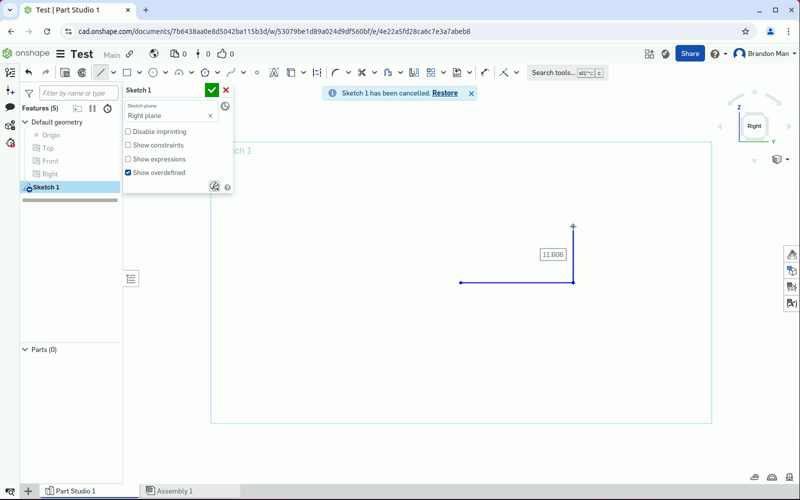
mouse_move(460, 226)
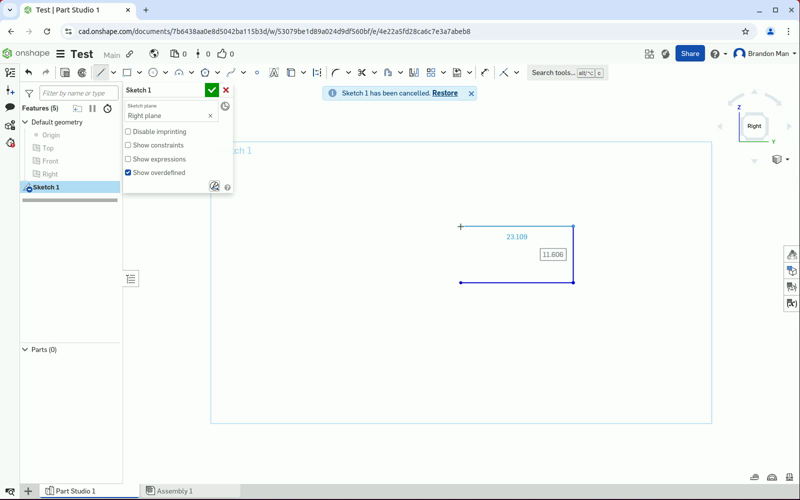
click(460, 226)
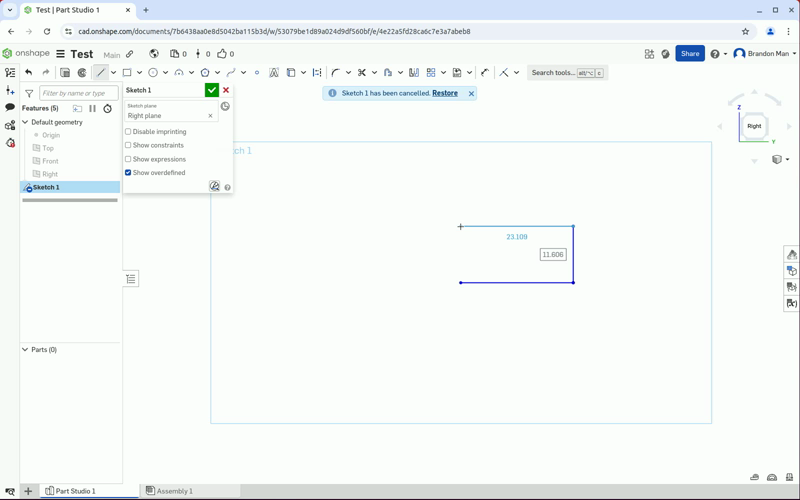
key_up(shift)
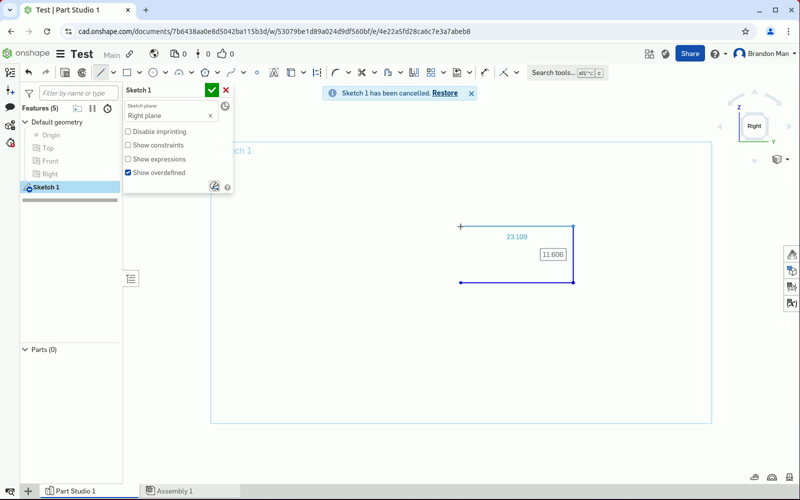
mouse_move(490, 226)
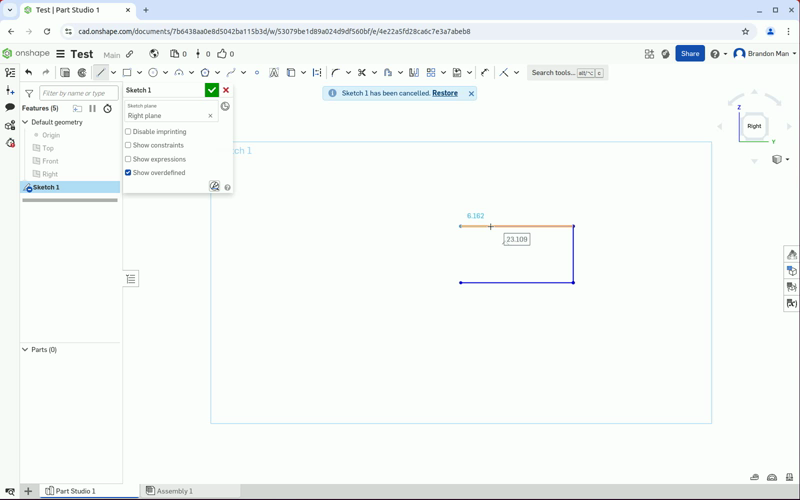
key_down(shift)
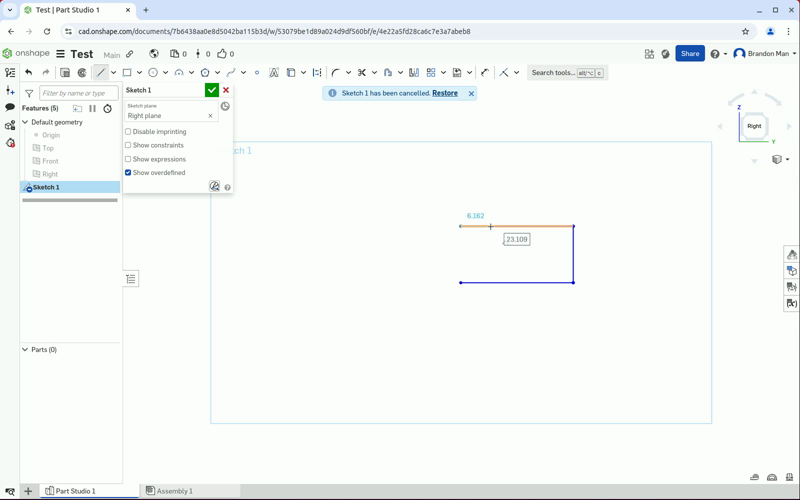
mouse_move(460, 282)
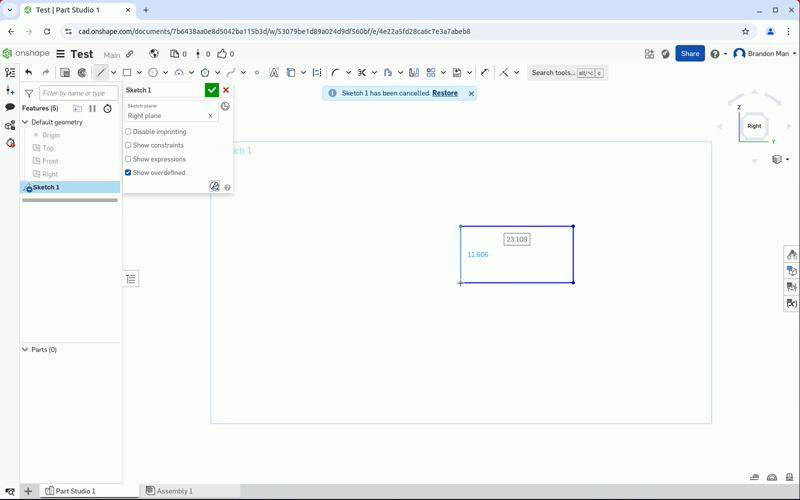
key_up(shift)
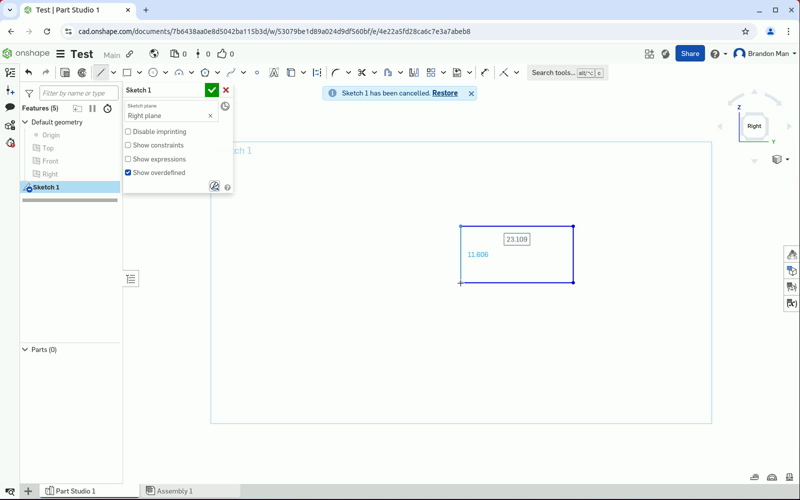
click(460, 282)
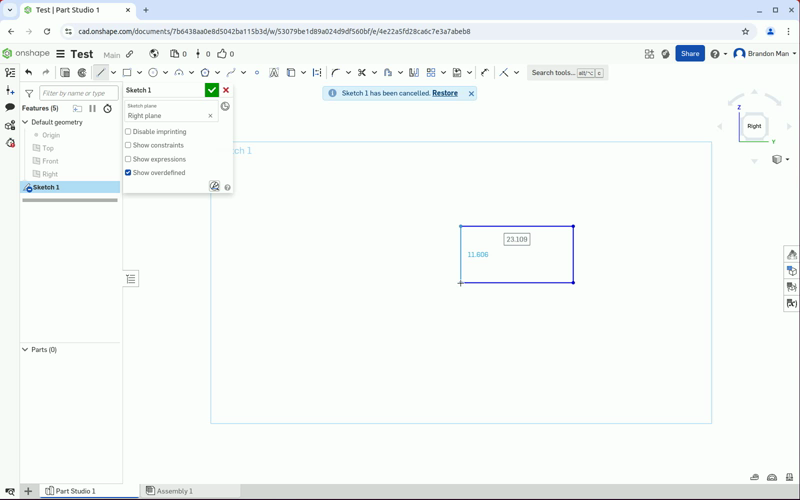
key(esc)
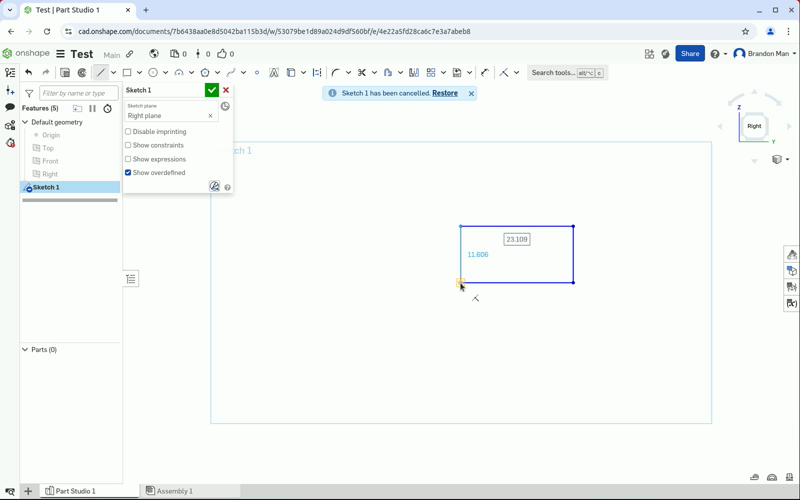
mouse_move(504, 264)
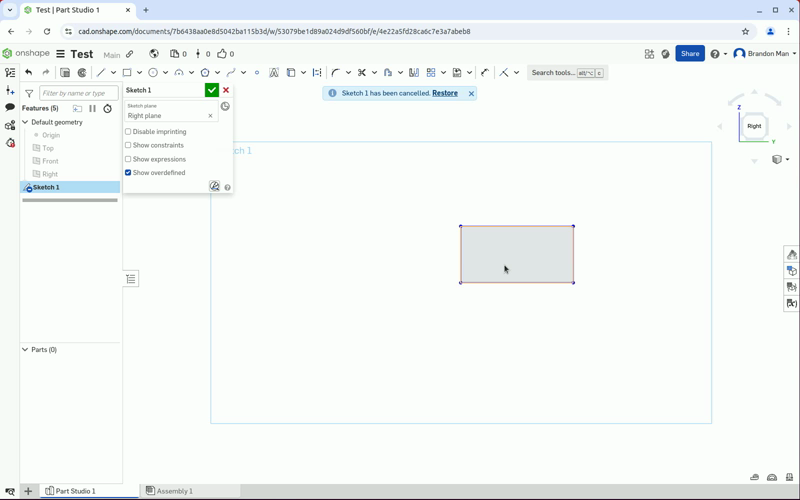
click(504, 264)
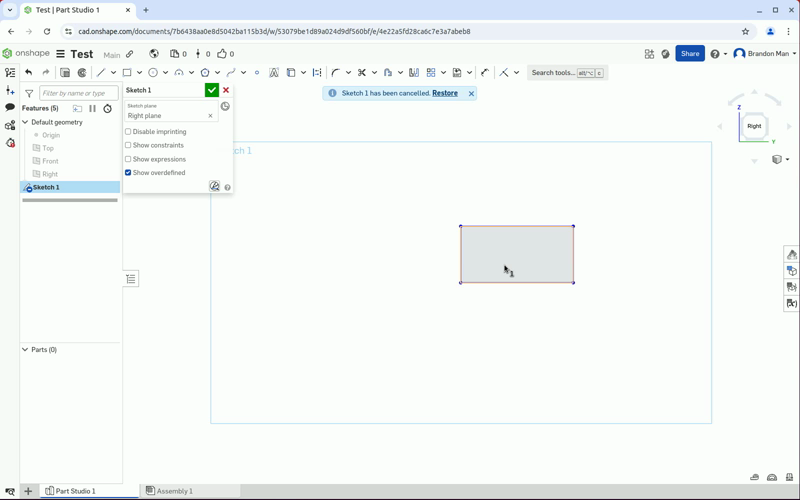
mouse_move(73, 352)
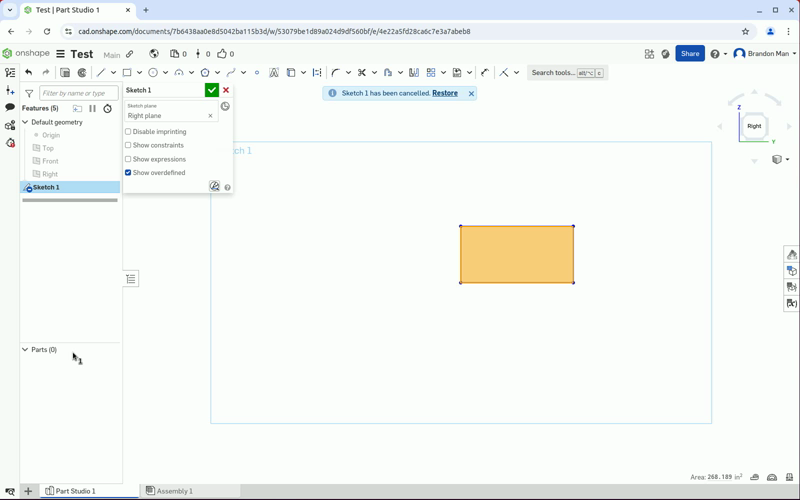
key(shift+y)
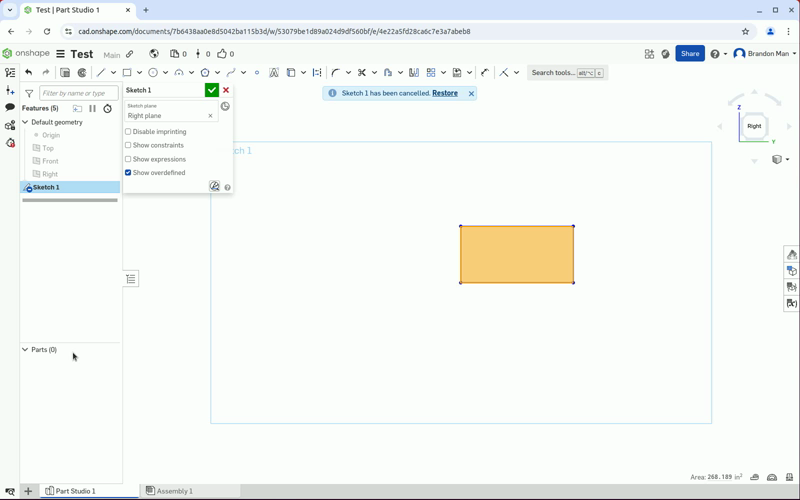
key(shift+e)
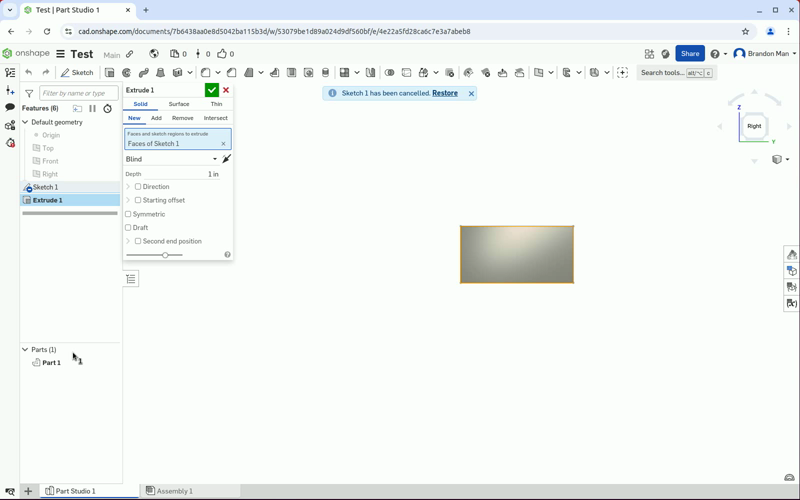
mouse_move(143, 106)
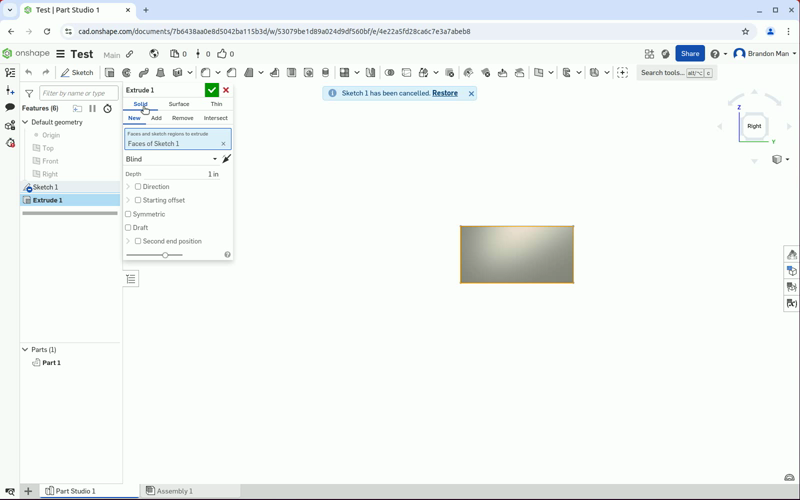
click(143, 106)
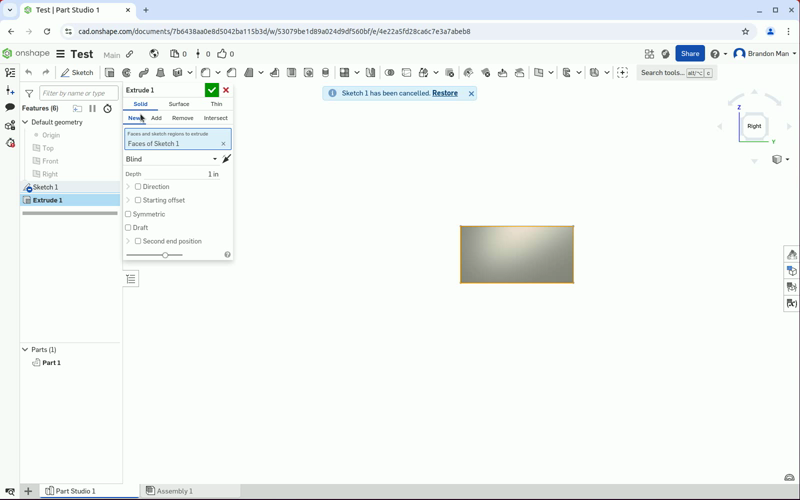
mouse_move(137, 120)
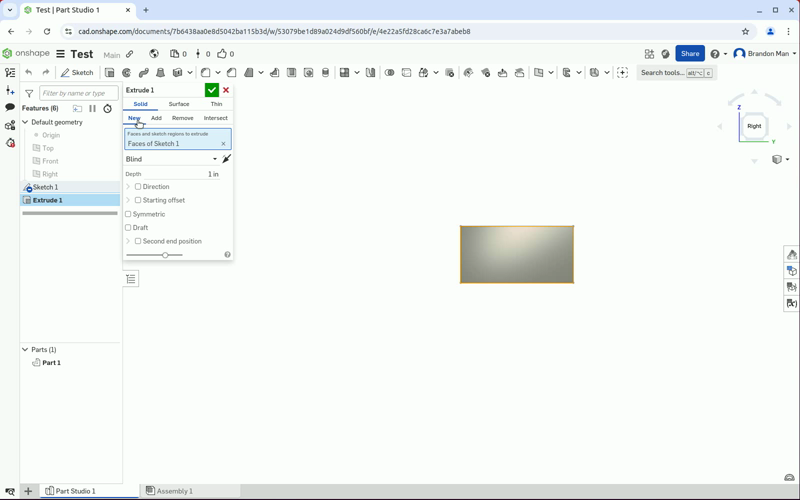
click(137, 120)
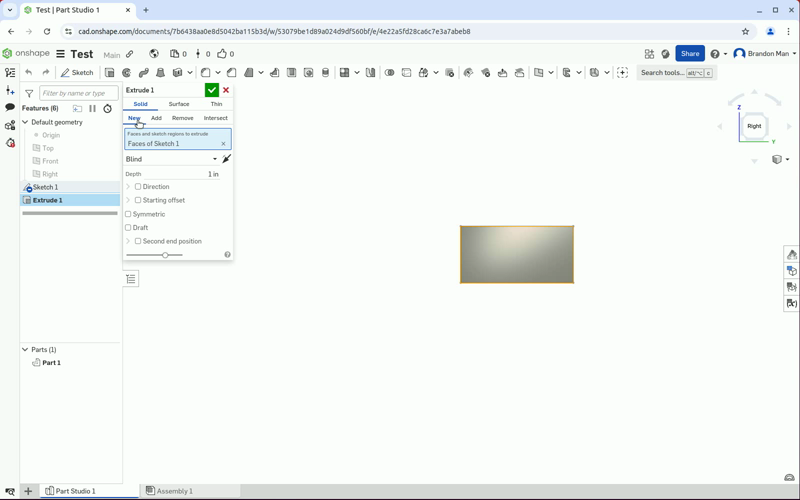
key(tab, 4)
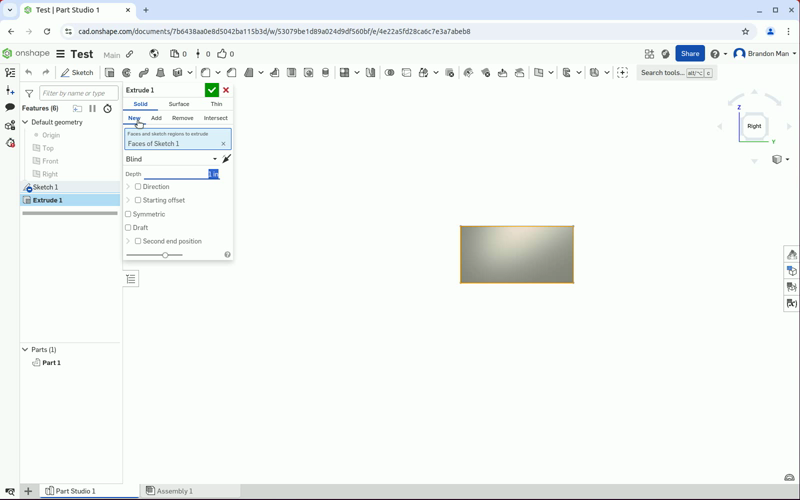
text(2.889)
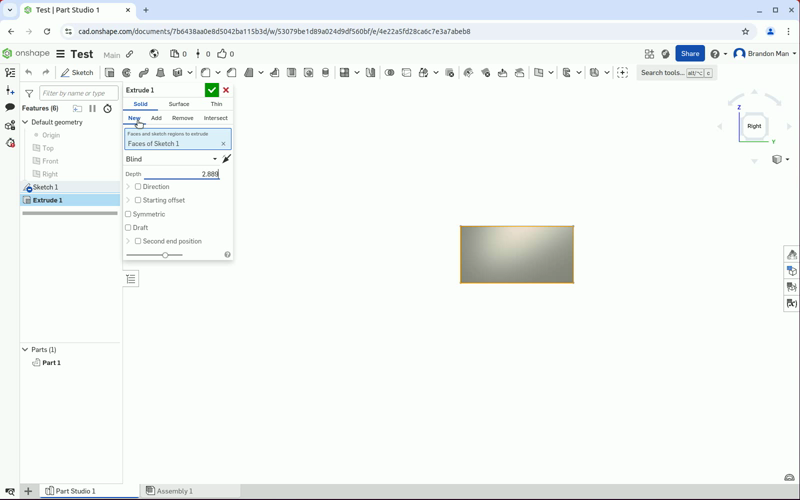
key(enter)
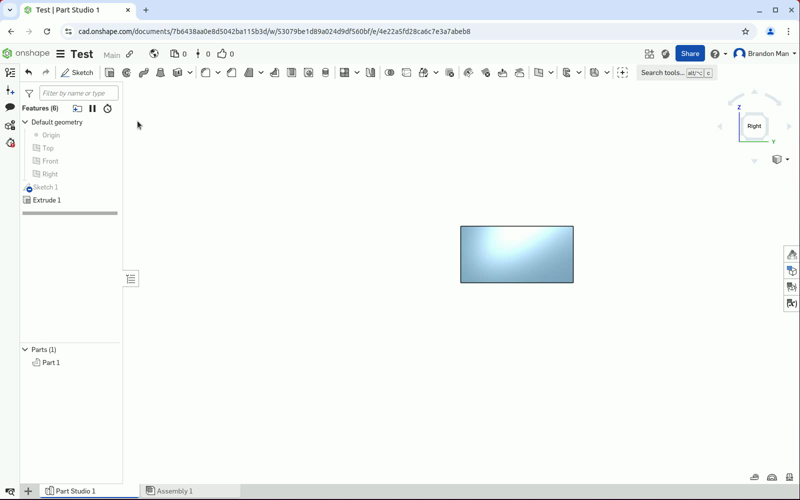
key(shift+h)
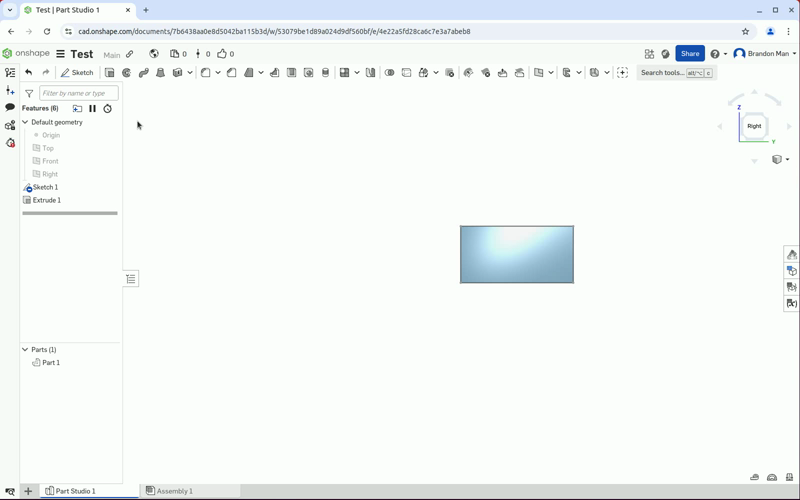
key(shift+h)
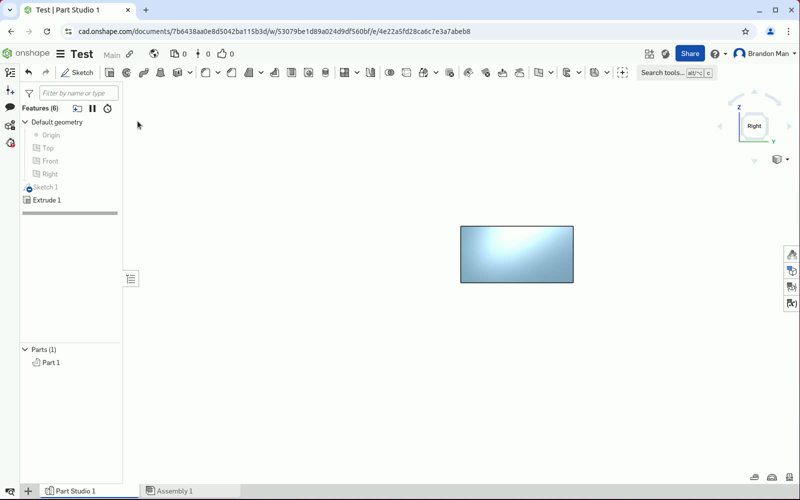
mouse_move(73, 189)
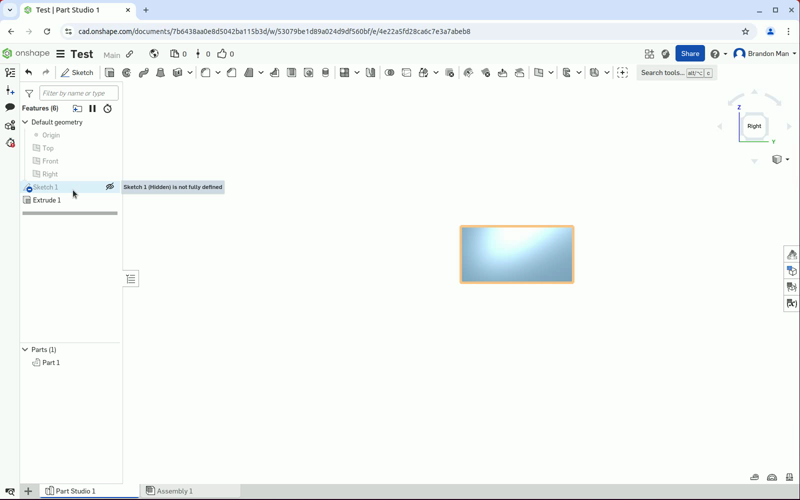
click(73, 189)
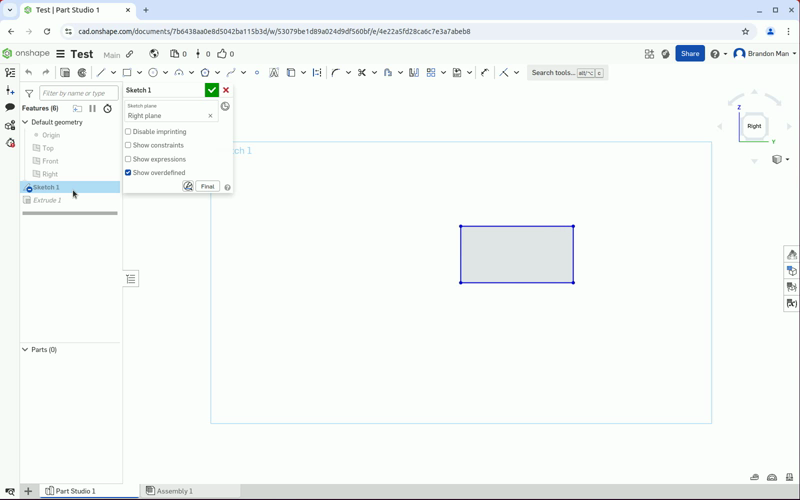
mouse_move(229, 92)
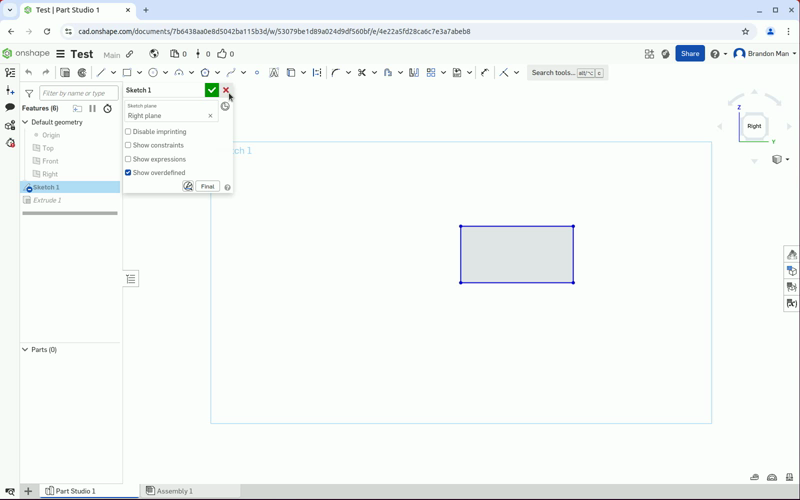
click(229, 92)
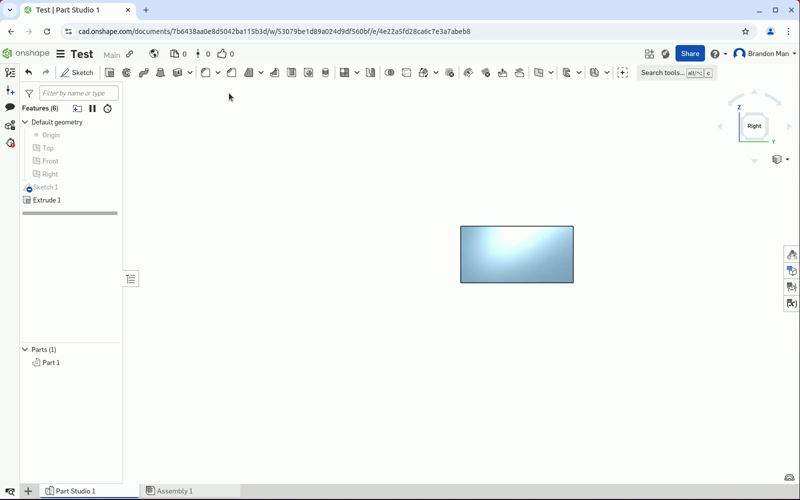
mouse_move(541, 75)
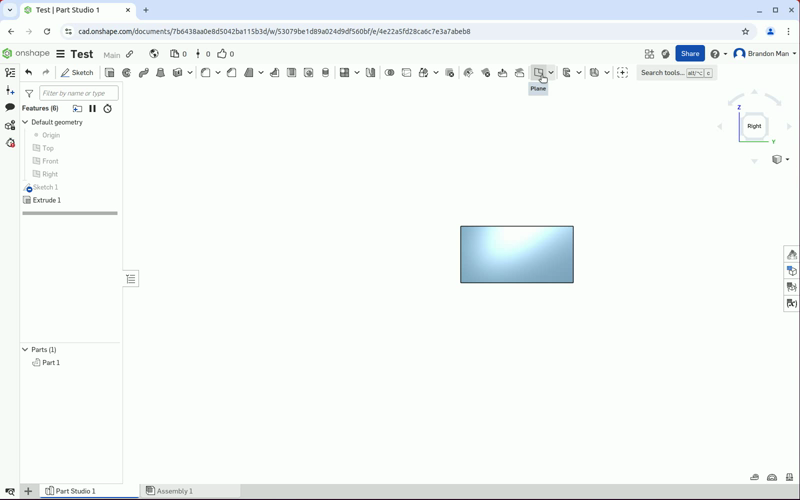
click(541, 75)
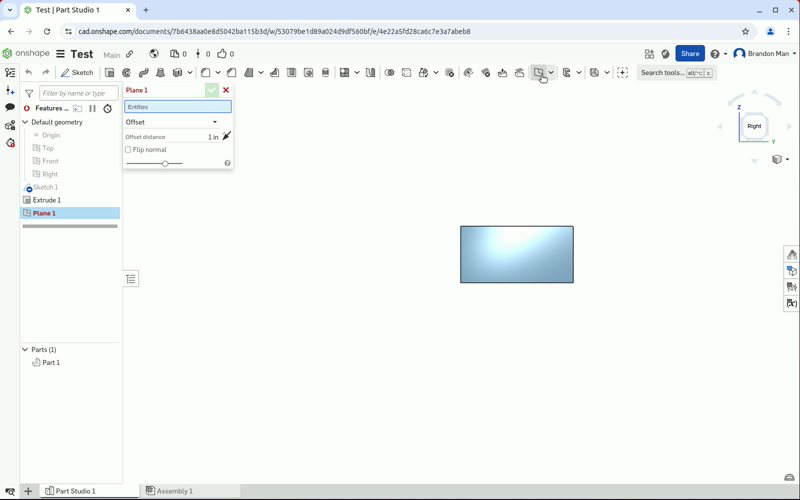
mouse_move(73, 176)
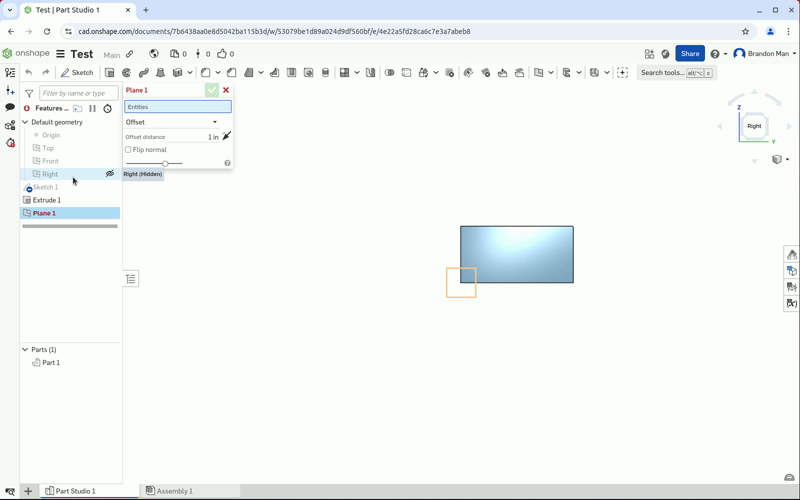
click(73, 176)
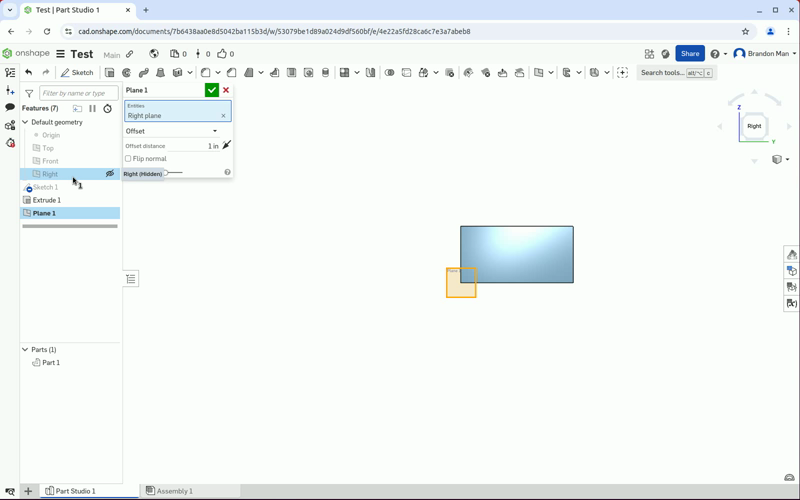
key(tab, 2)
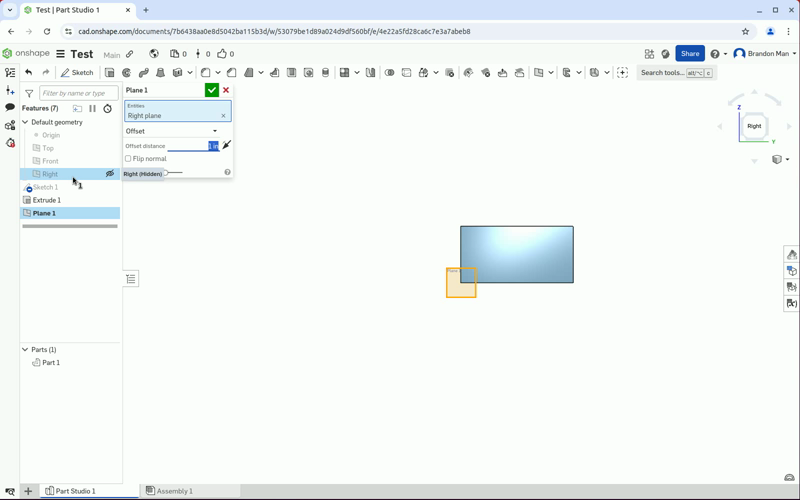
text(2.896)
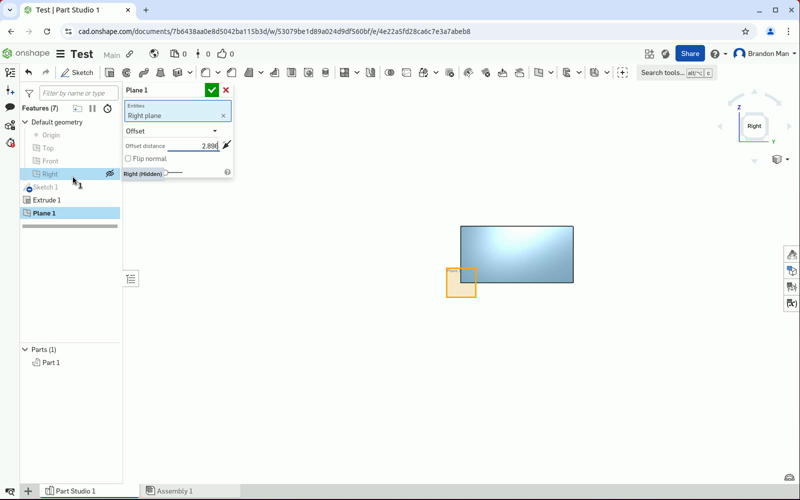
key(enter, 2)
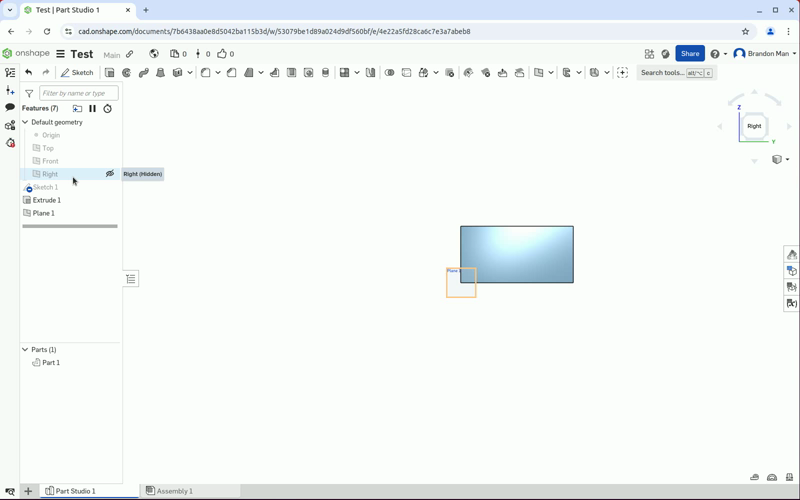
key(shift+s)
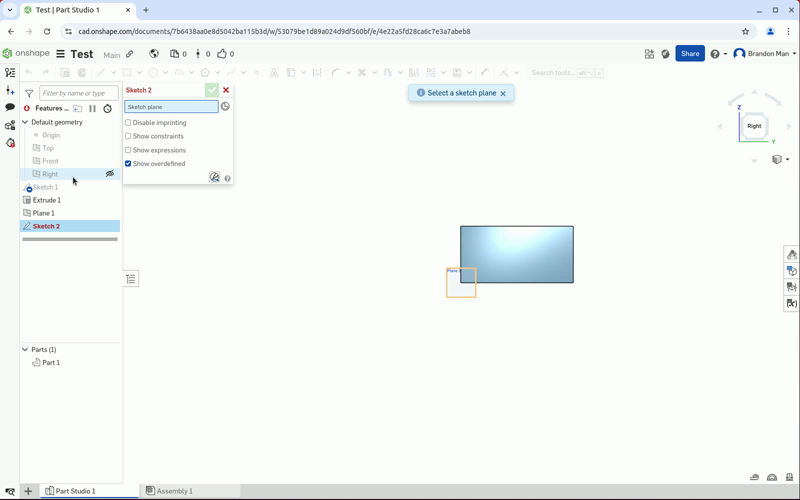
mouse_move(73, 215)
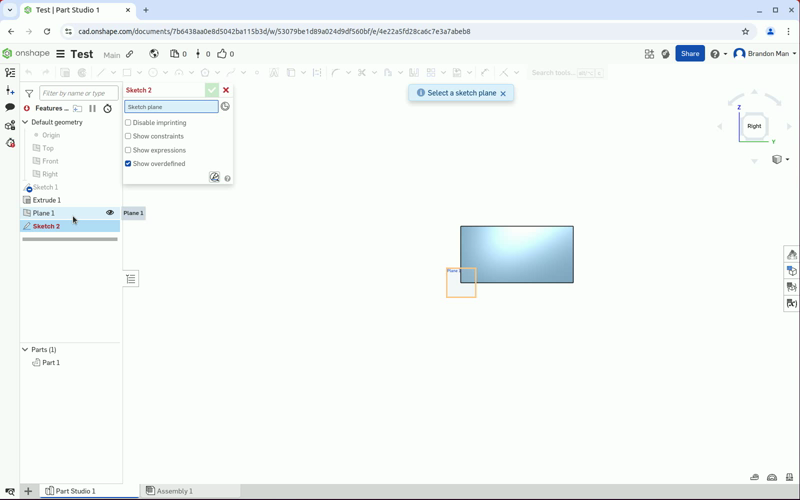
click(73, 215)
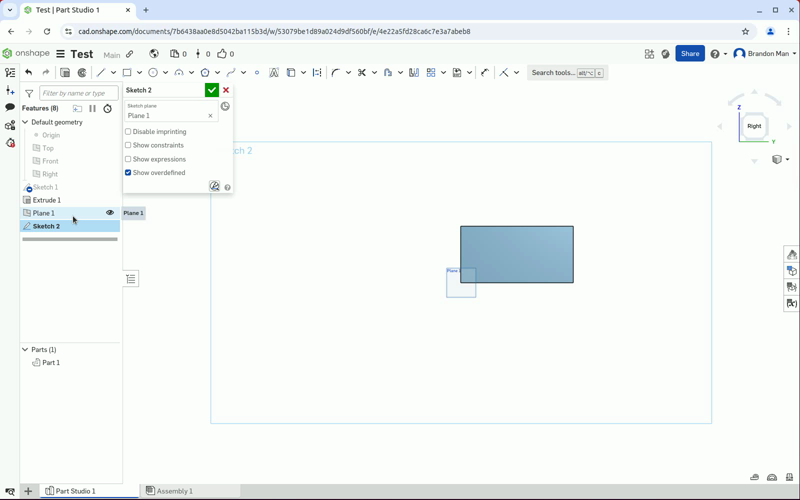
mouse_move(73, 352)
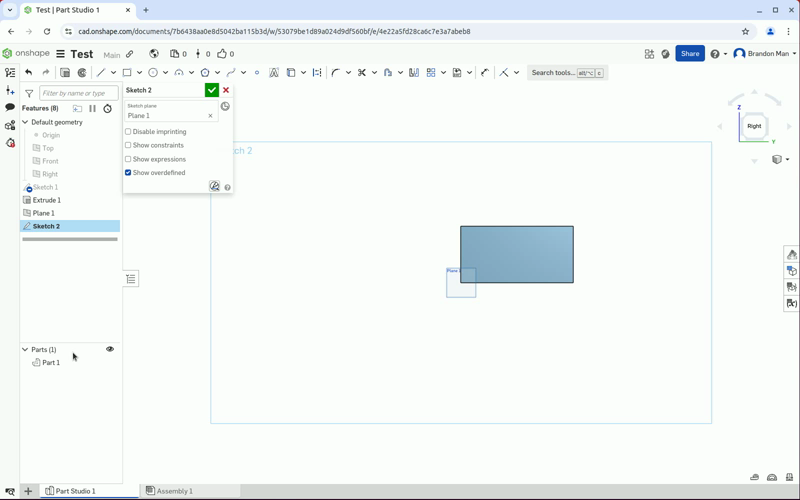
key(y)
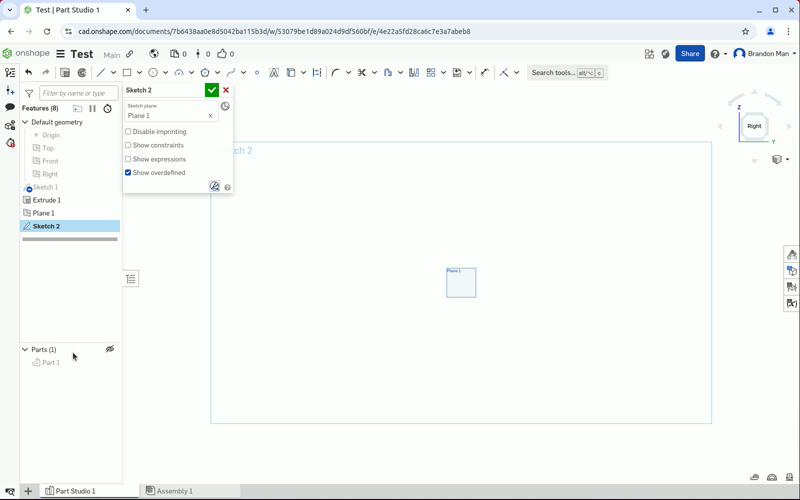
key(l)
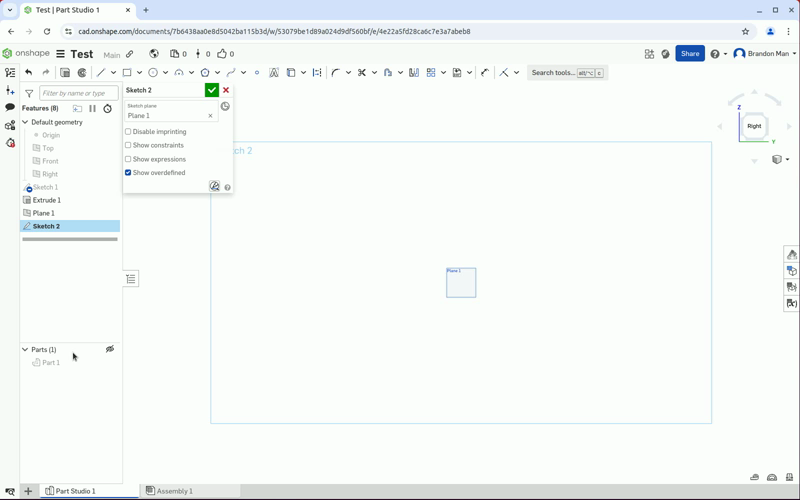
key_down(shift)
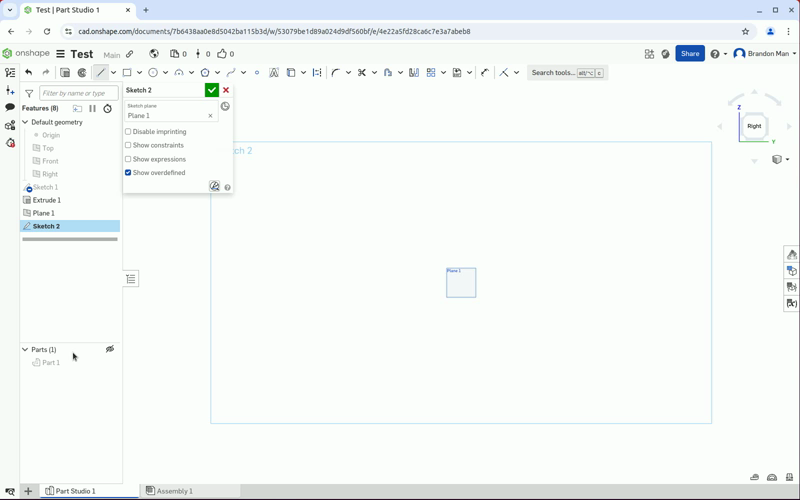
mouse_move(468, 282)
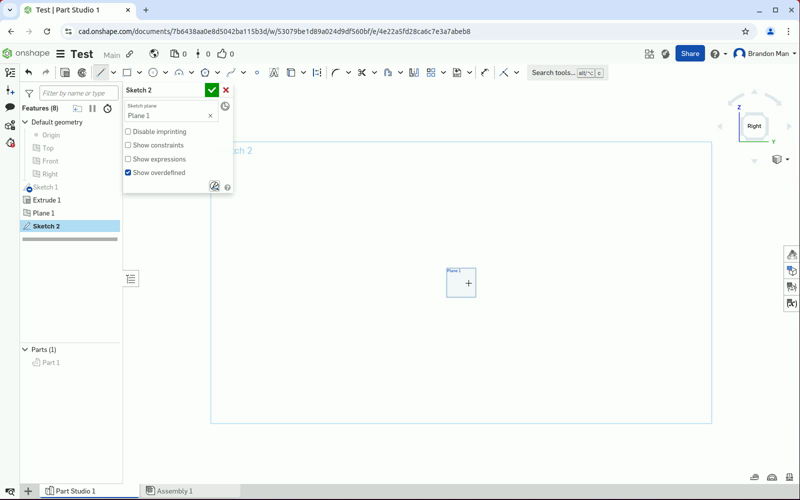
click(468, 282)
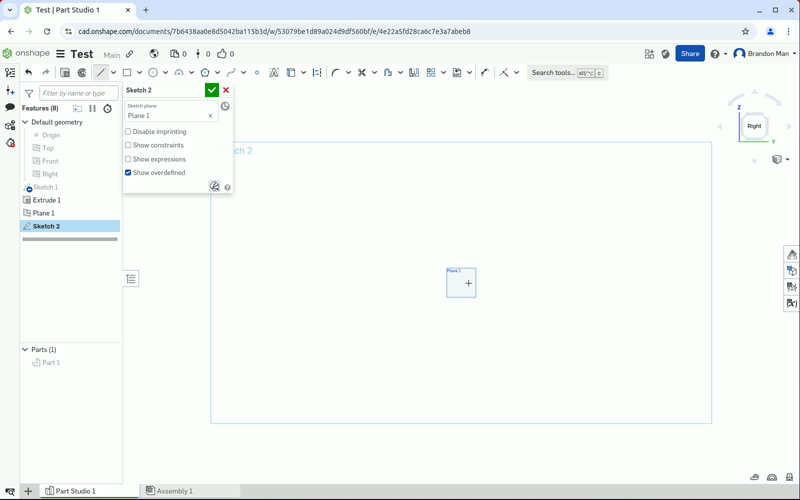
key_up(shift)
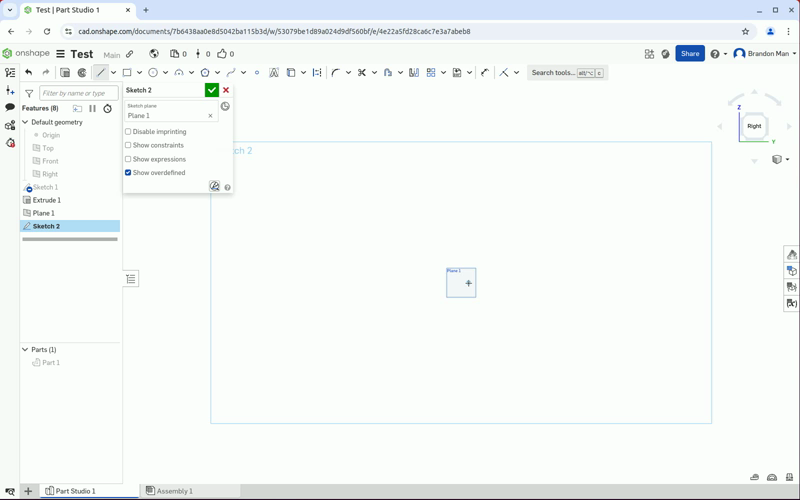
key_down(shift)
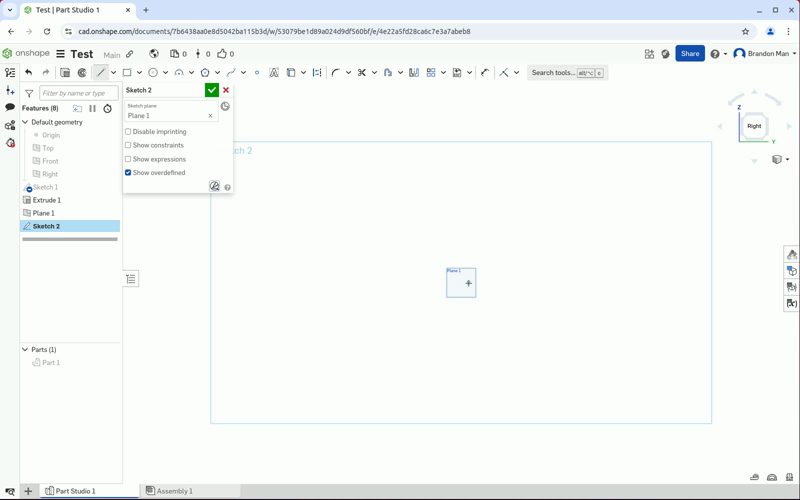
mouse_move(498, 282)
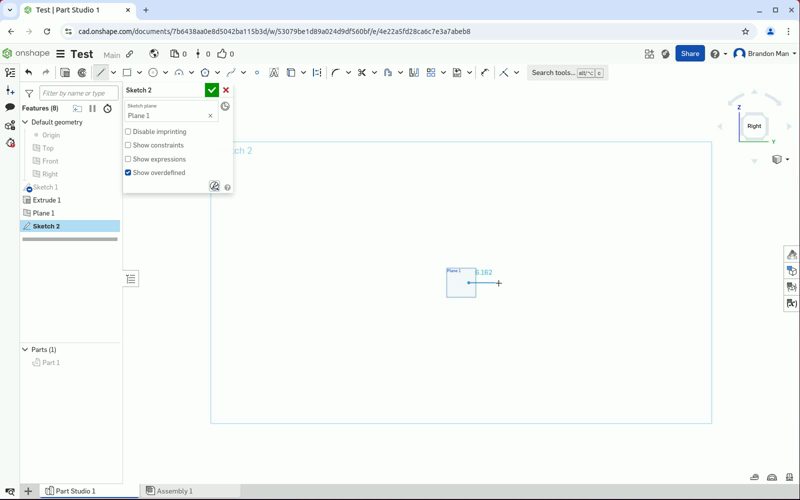
mouse_move(497, 282)
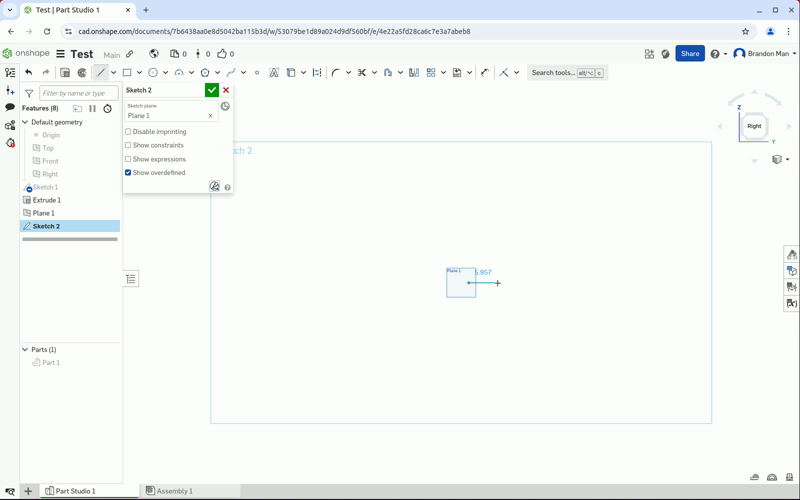
click(497, 282)
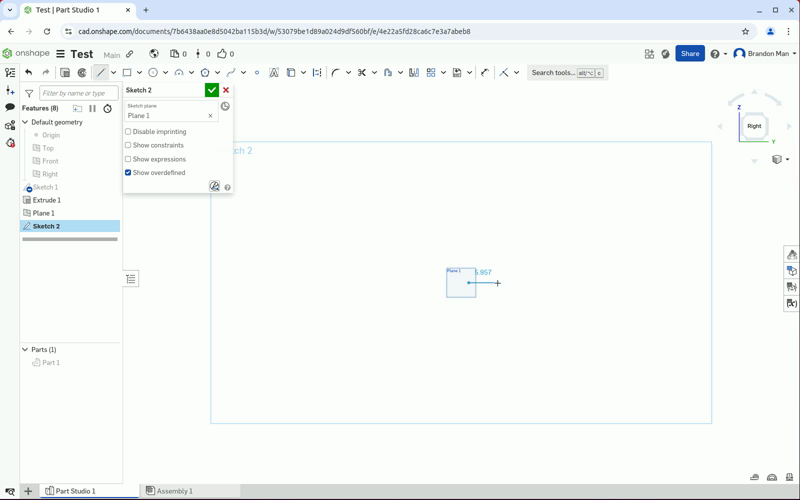
key_up(shift)
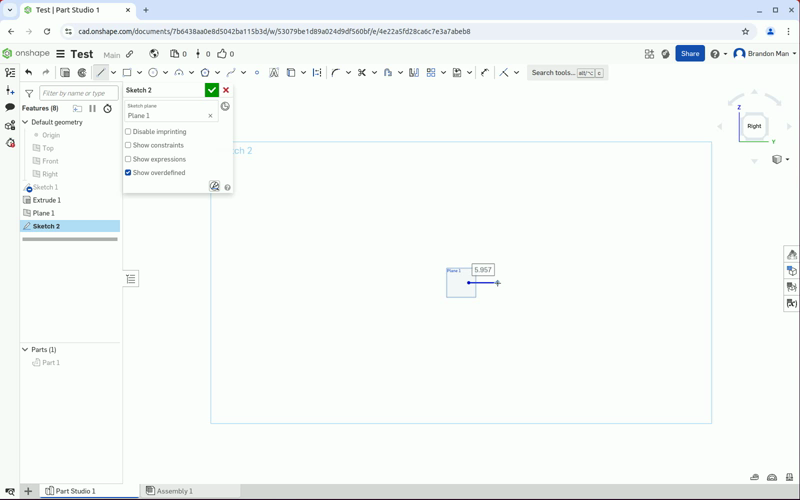
key_down(shift)
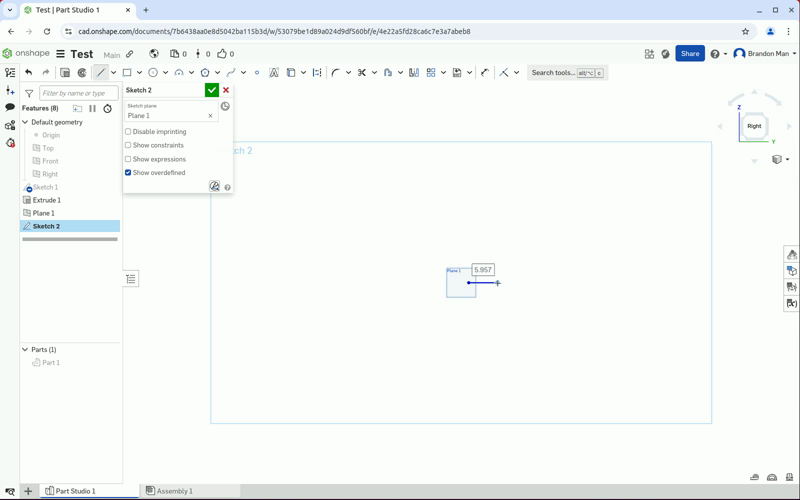
mouse_move(527, 282)
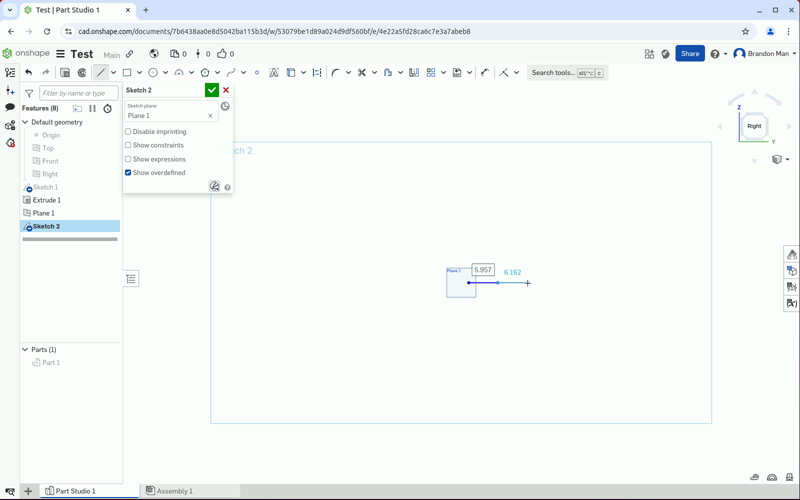
mouse_move(497, 260)
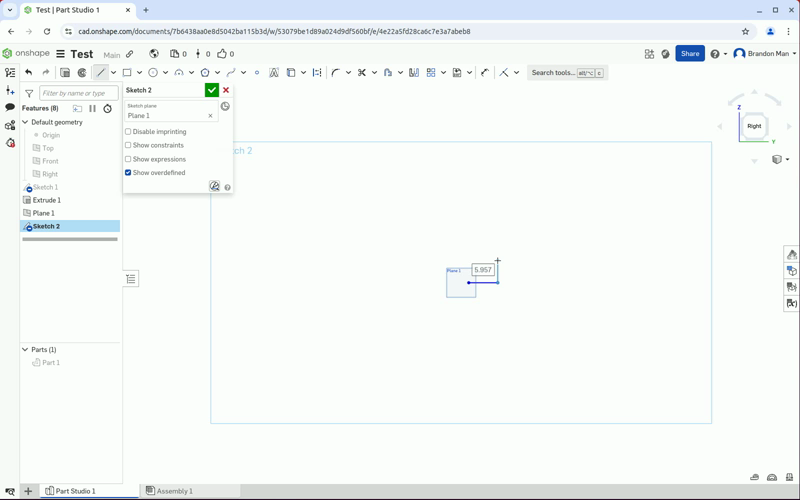
click(497, 260)
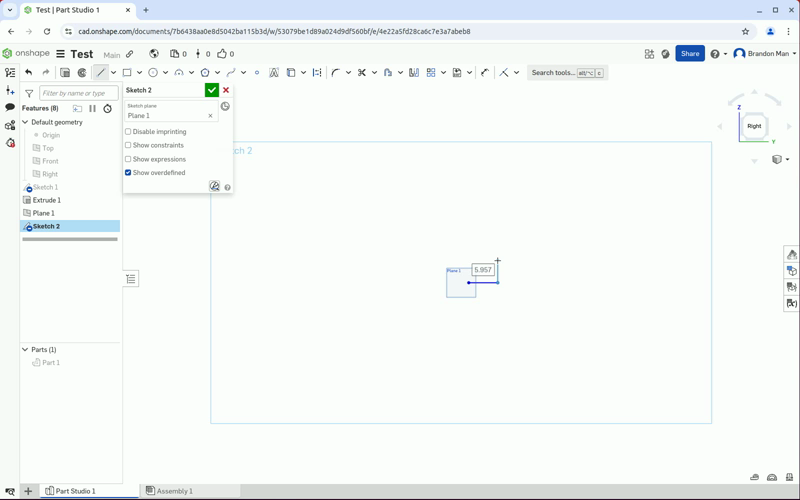
key_up(shift)
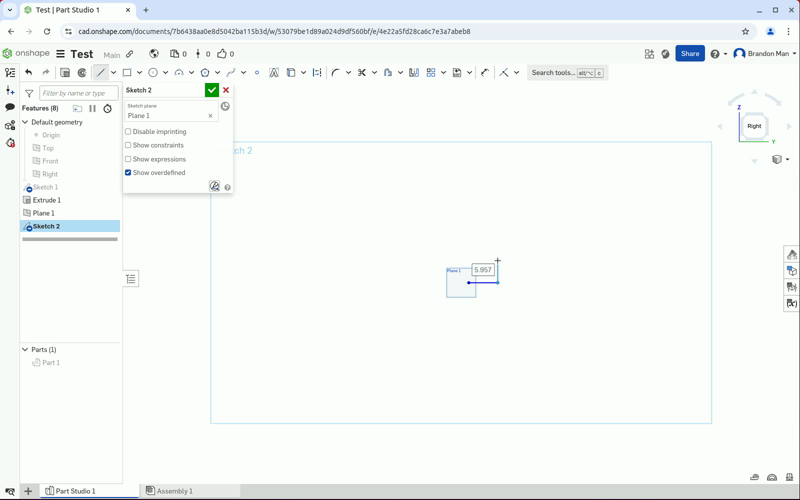
key(esc)
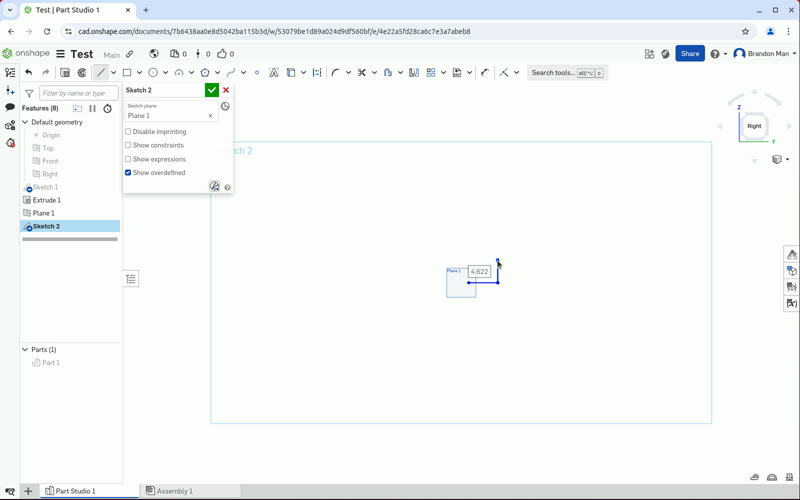
key(a)
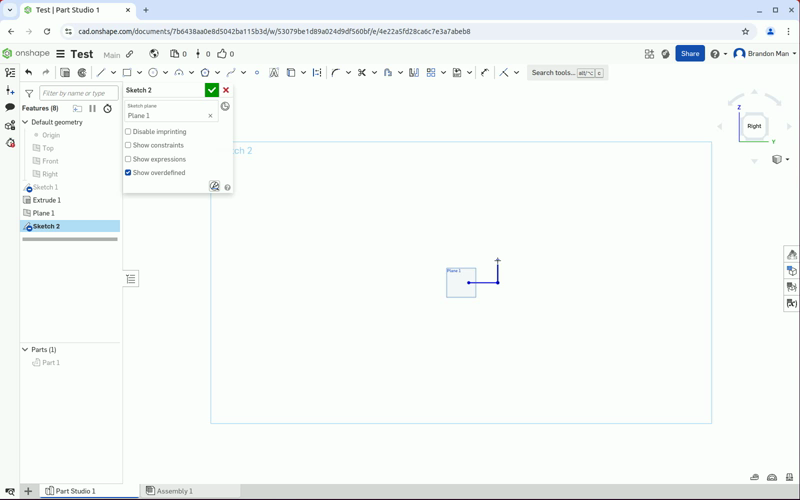
mouse_move(497, 260)
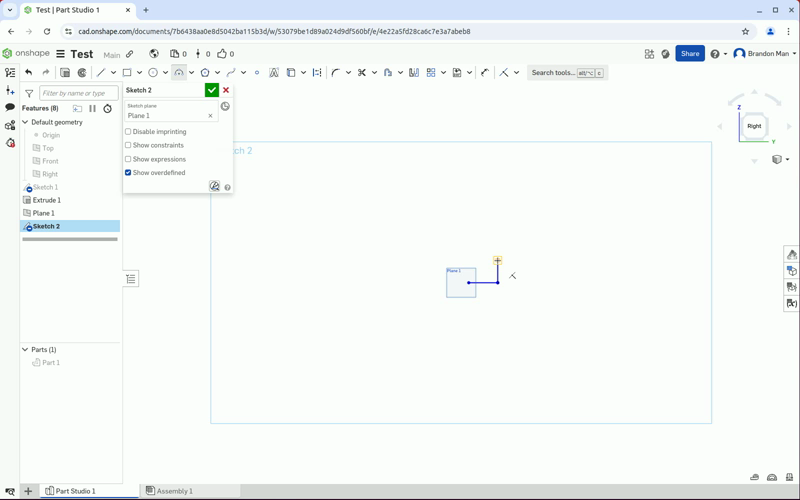
click(497, 260)
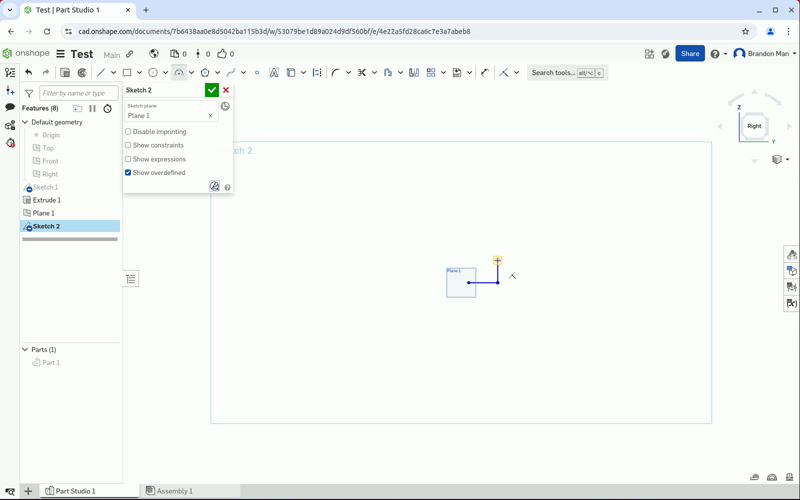
key_down(shift)
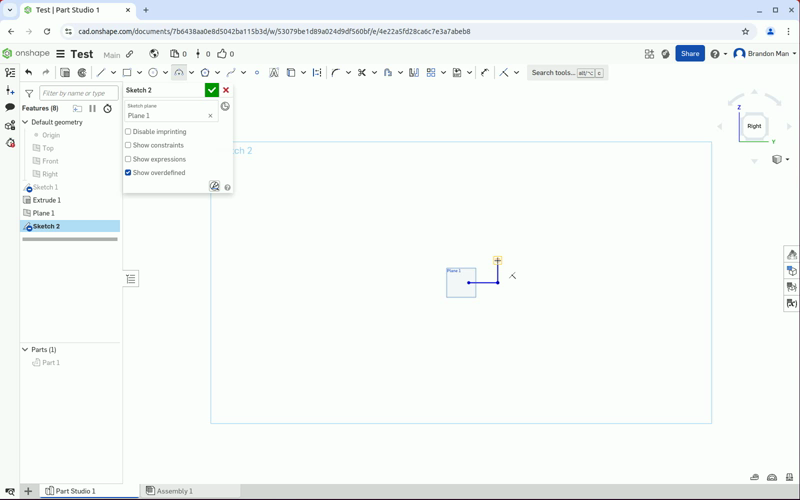
mouse_move(468, 260)
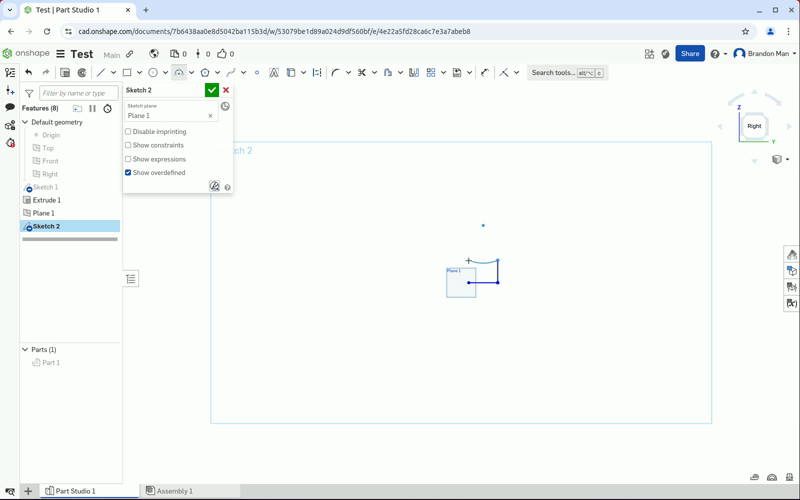
click(468, 260)
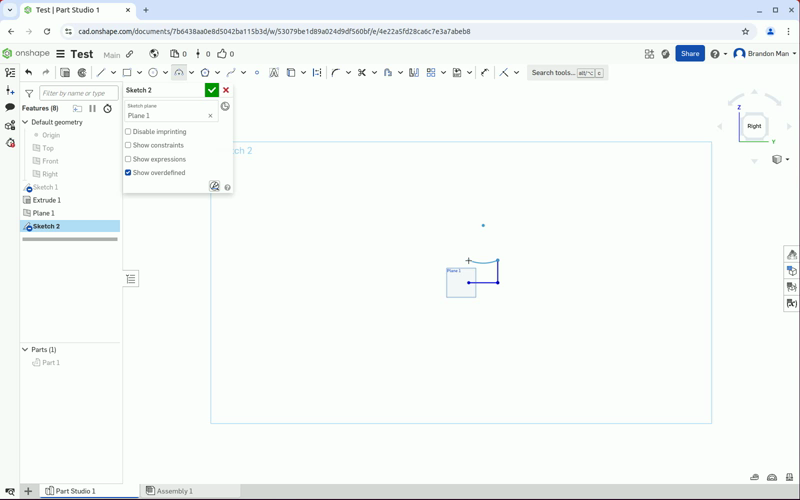
mouse_move(483, 246)
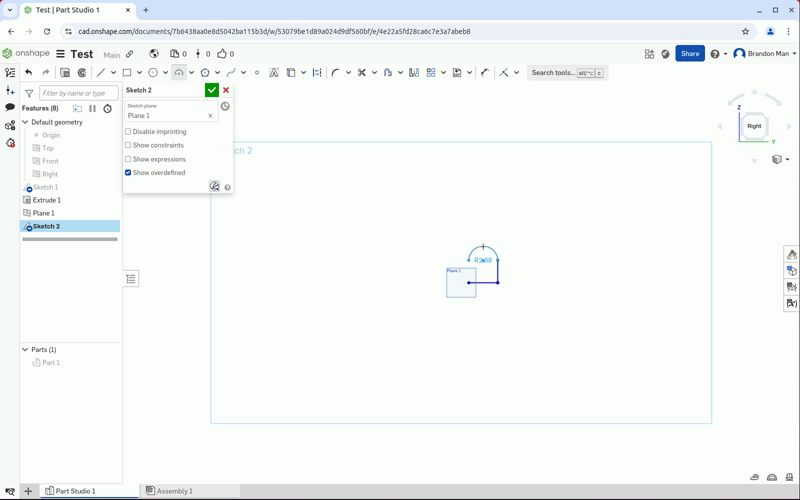
click(483, 246)
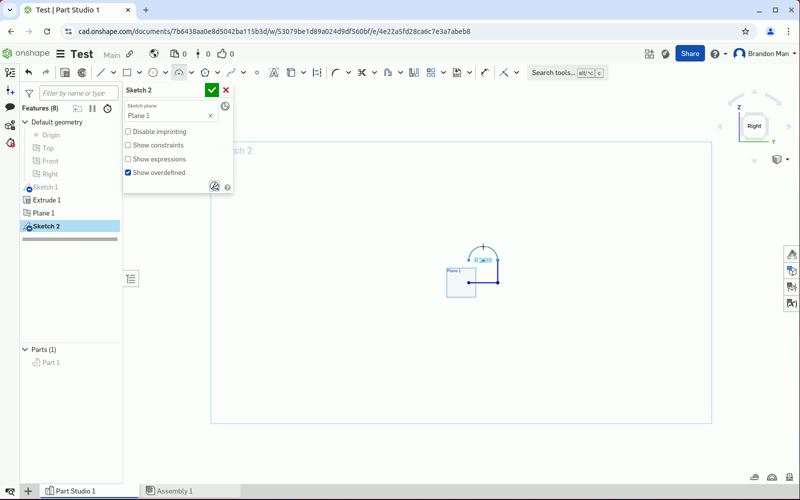
key_up(shift)
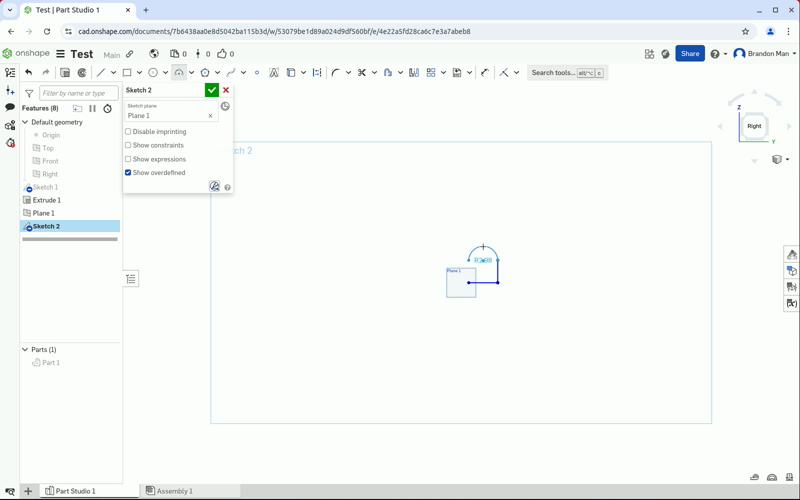
key(esc)
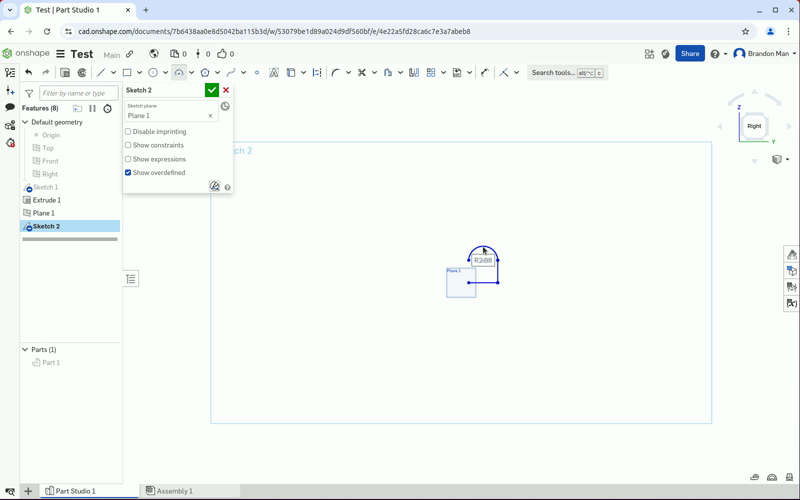
key(l)
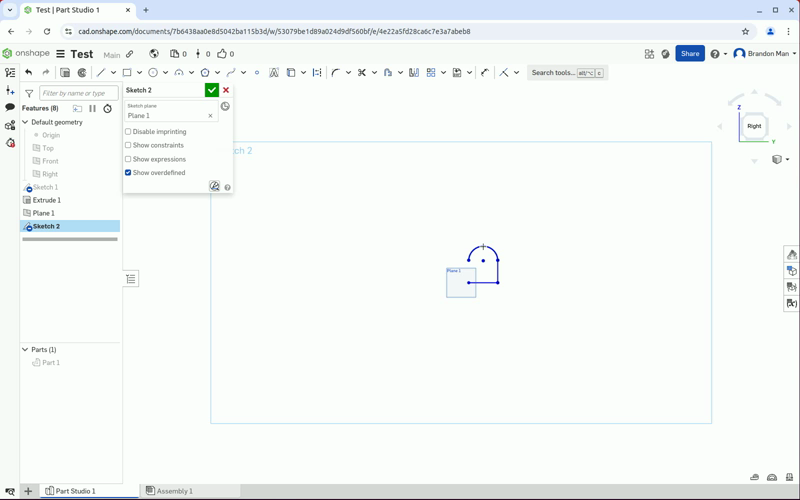
mouse_move(468, 260)
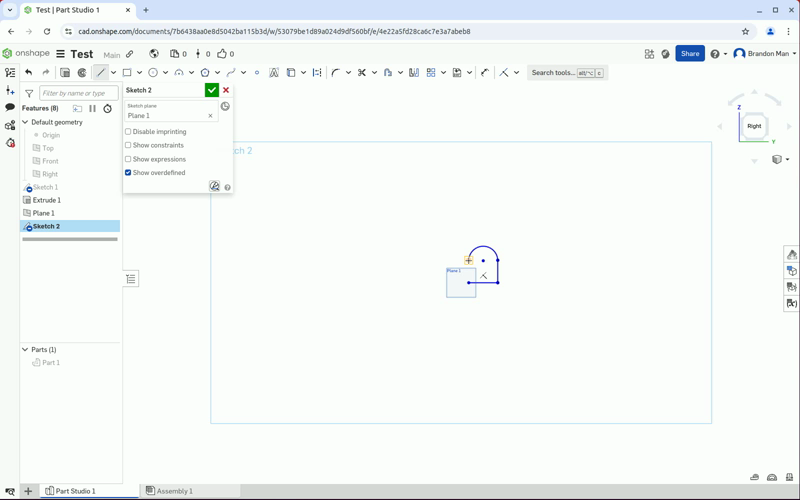
click(468, 260)
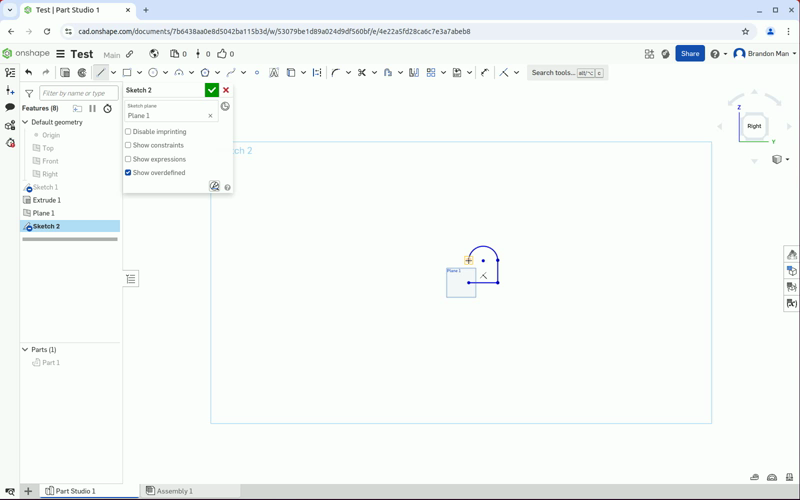
mouse_move(498, 260)
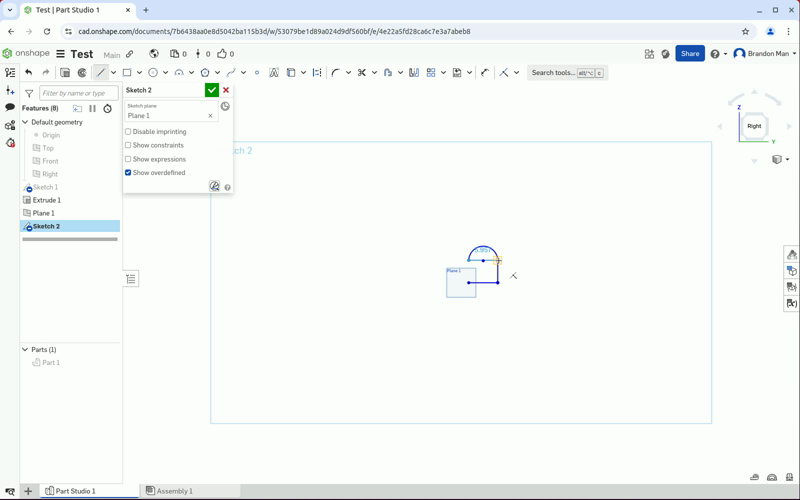
key_down(shift)
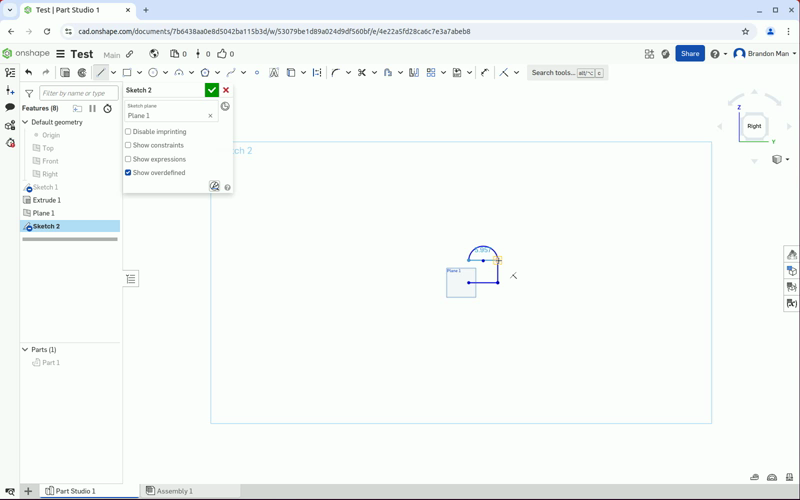
mouse_move(468, 282)
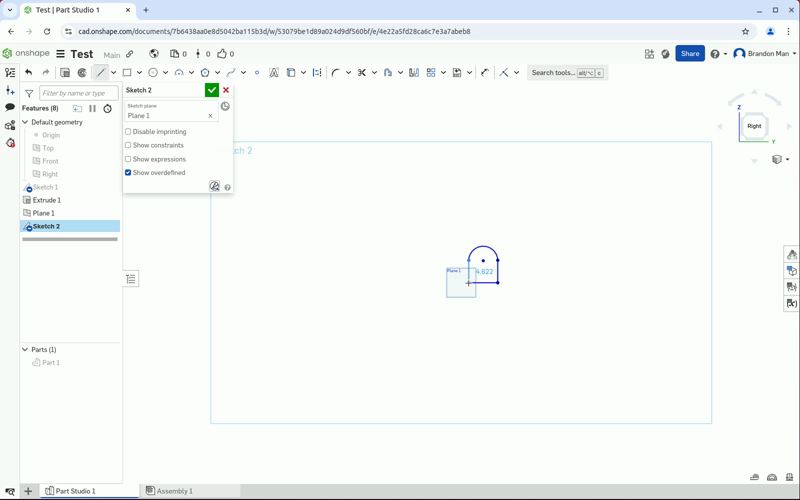
key_up(shift)
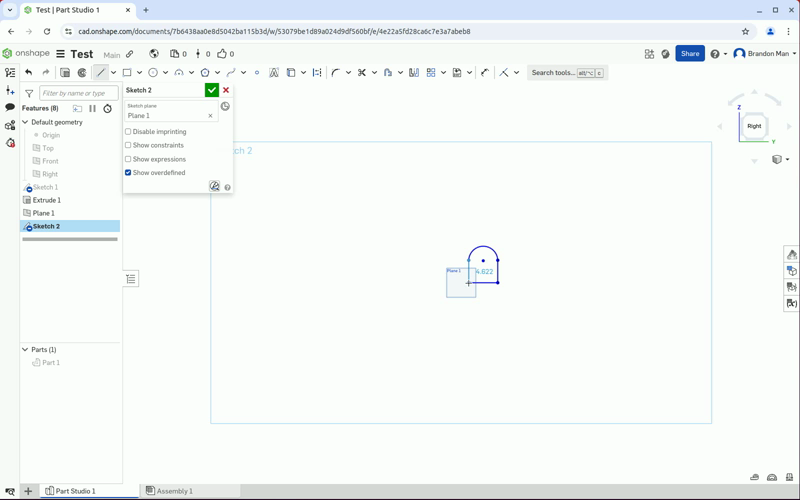
click(468, 282)
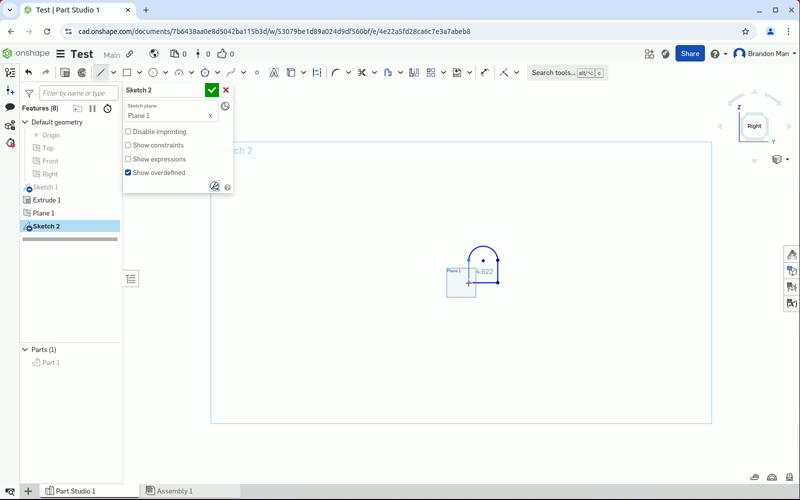
key(esc)
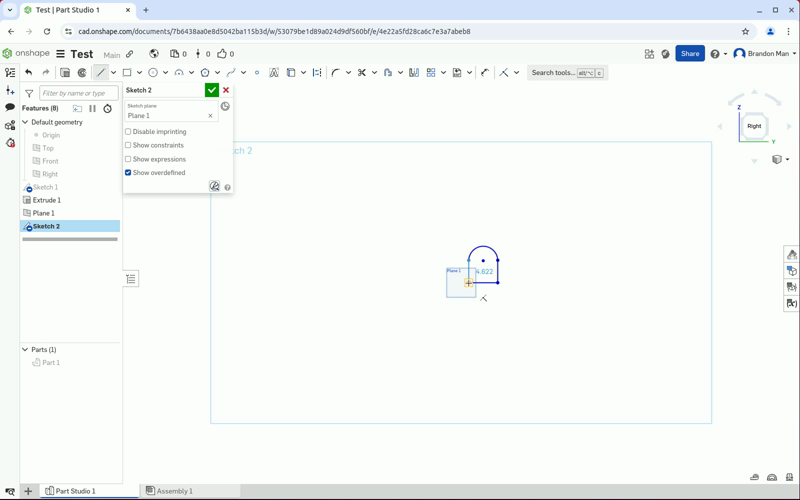
mouse_move(491, 275)
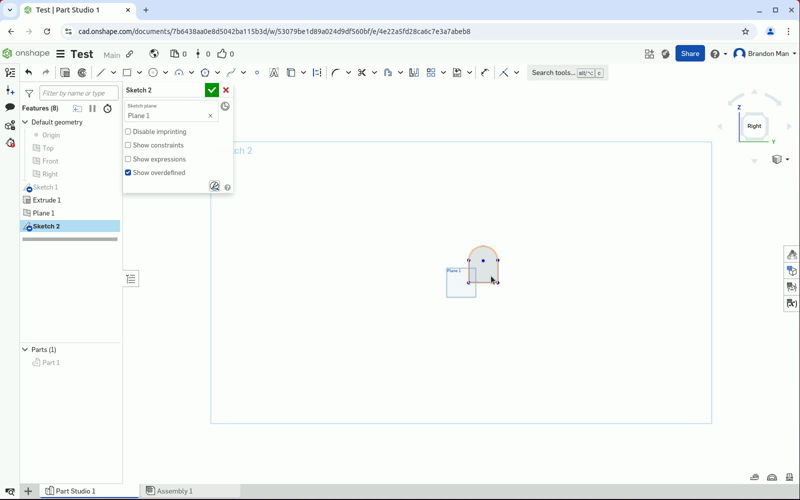
scroll(6)
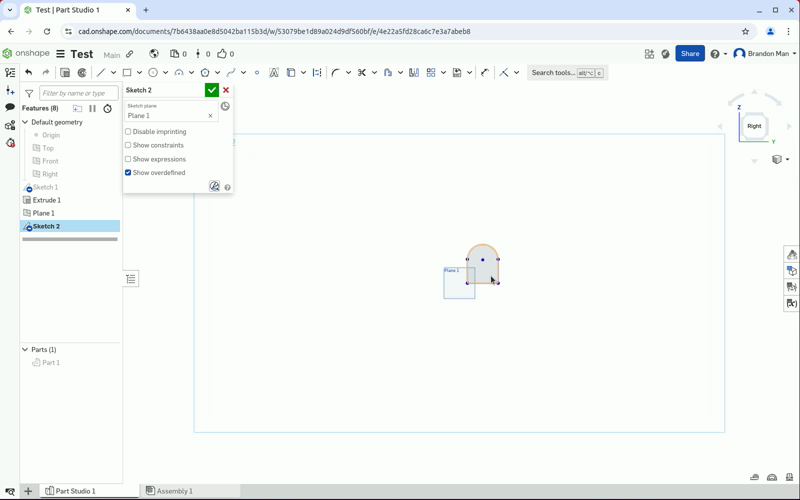
scroll(6)
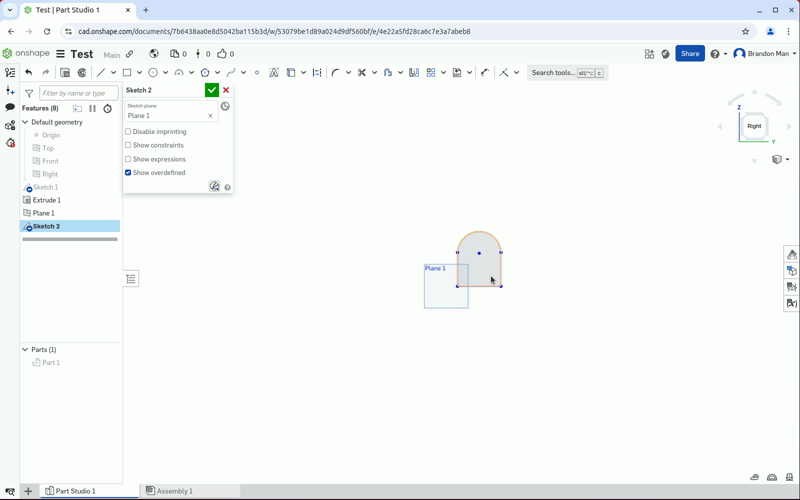
scroll(6)
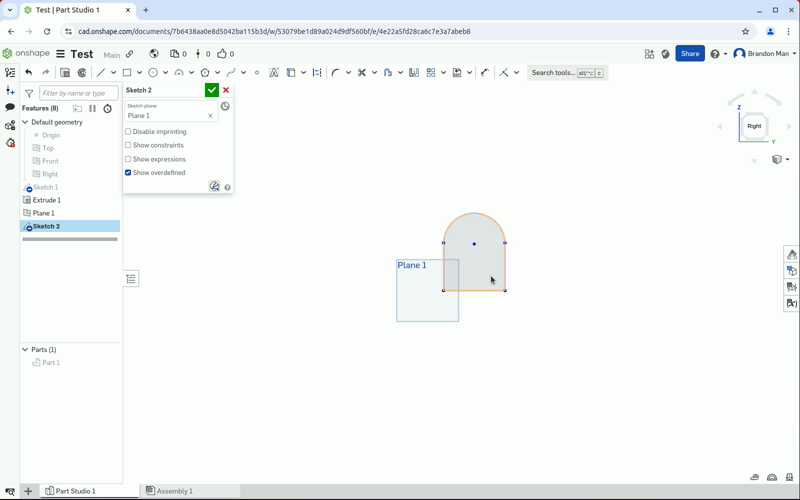
scroll(6)
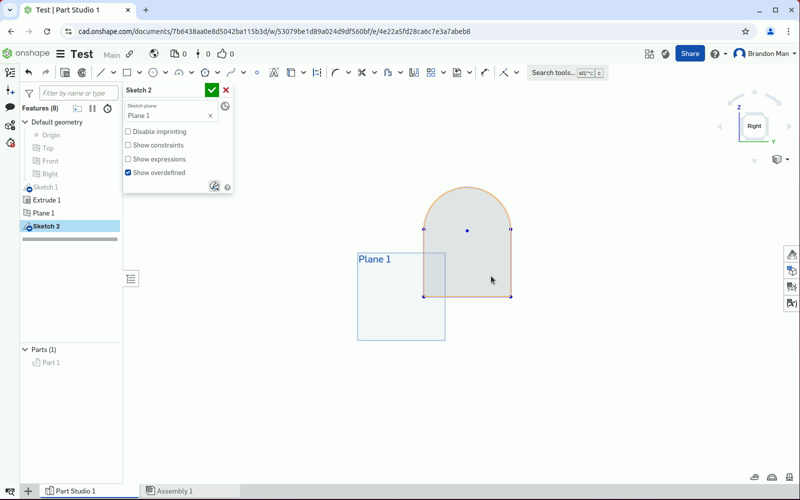
scroll(6)
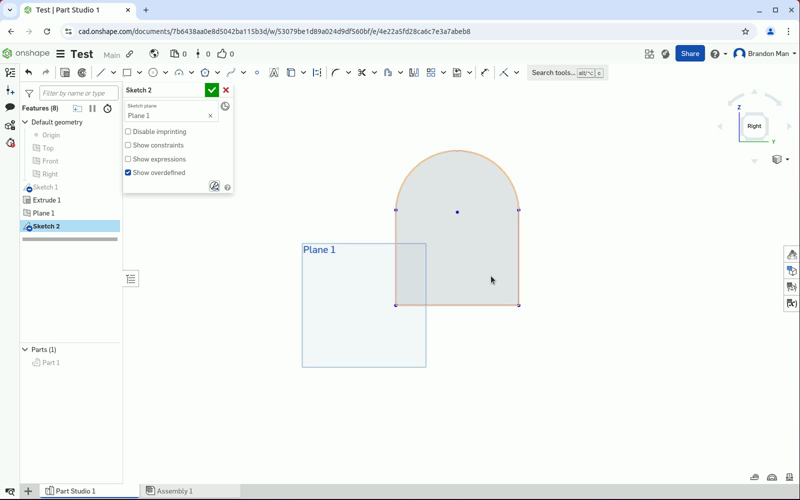
scroll(6)
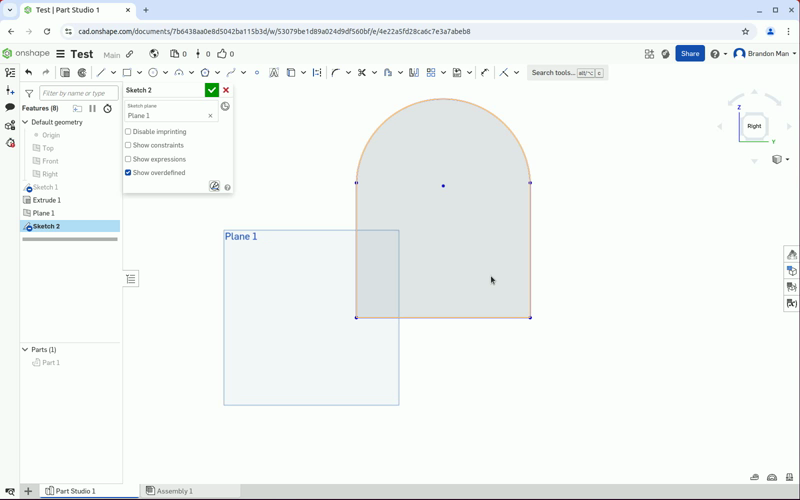
scroll(6)
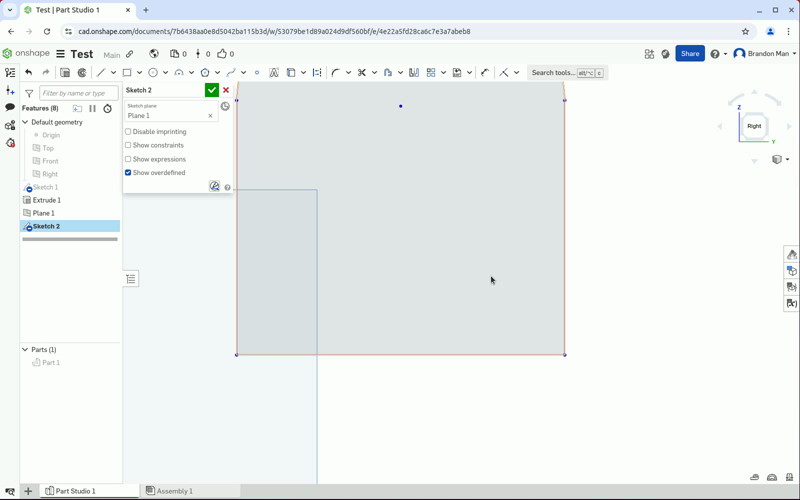
click(491, 275)
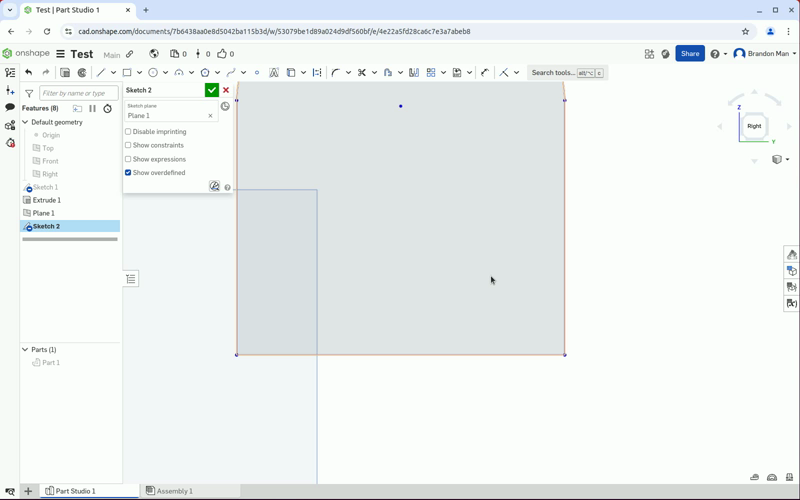
scroll(-6)
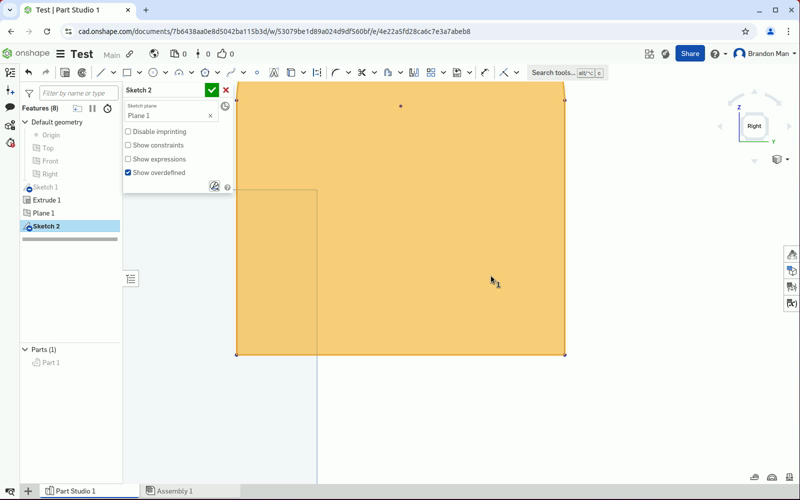
scroll(-6)
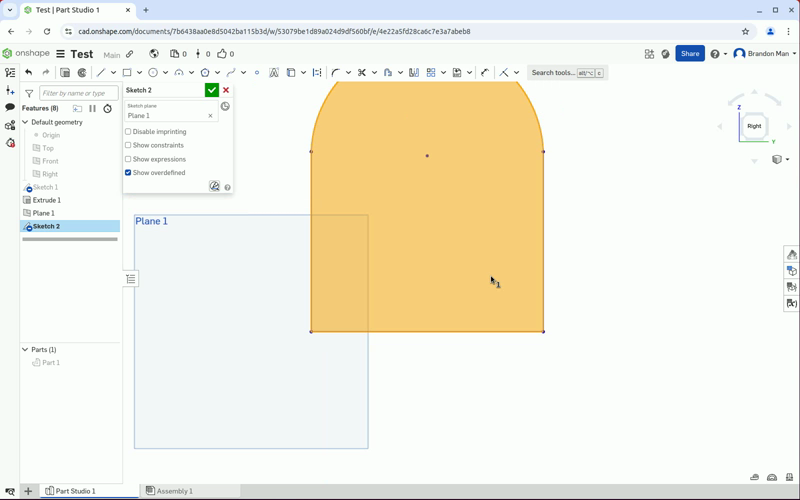
scroll(-6)
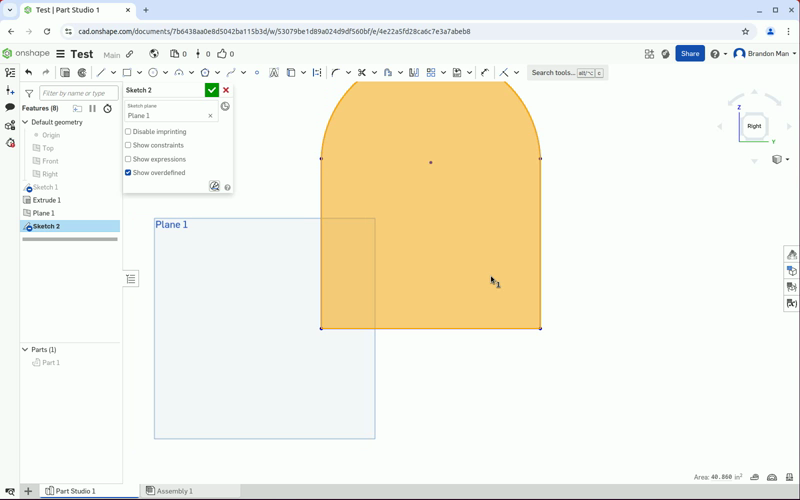
scroll(-6)
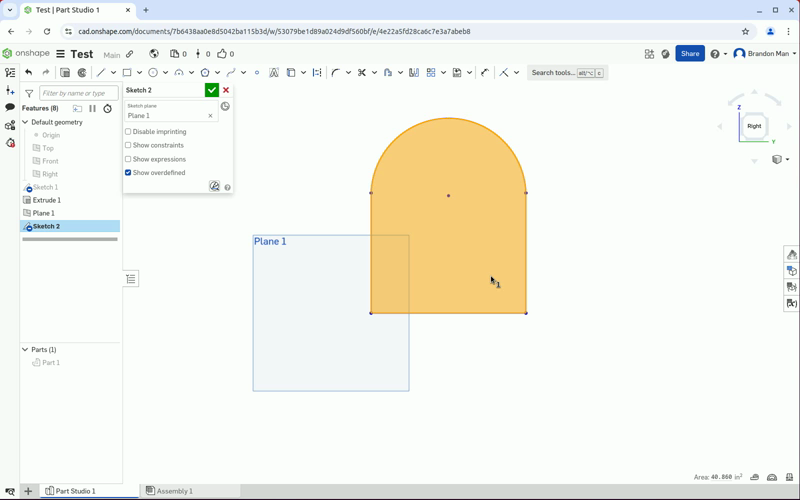
scroll(-6)
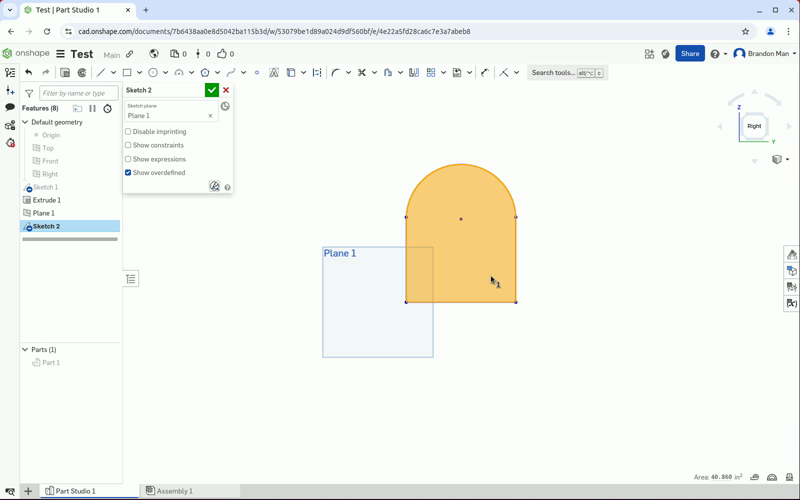
scroll(-6)
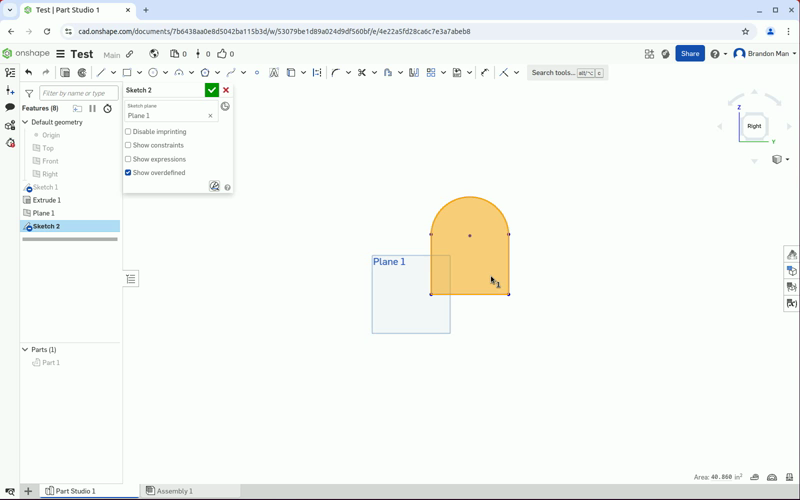
scroll(-6)
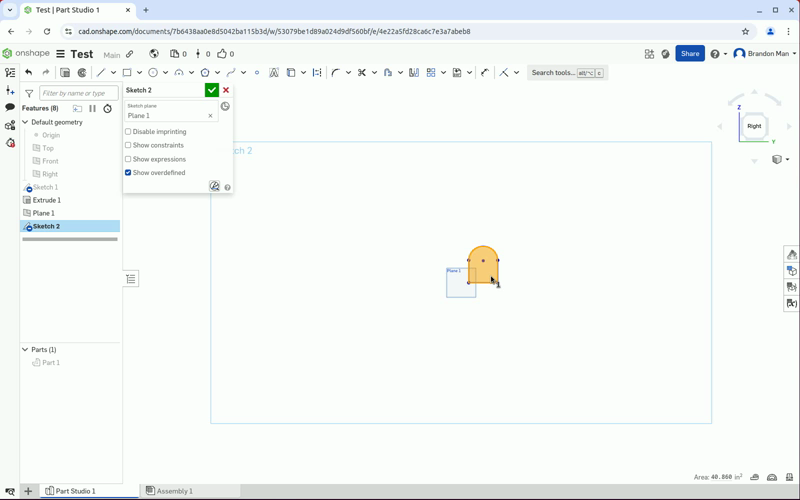
mouse_move(73, 352)
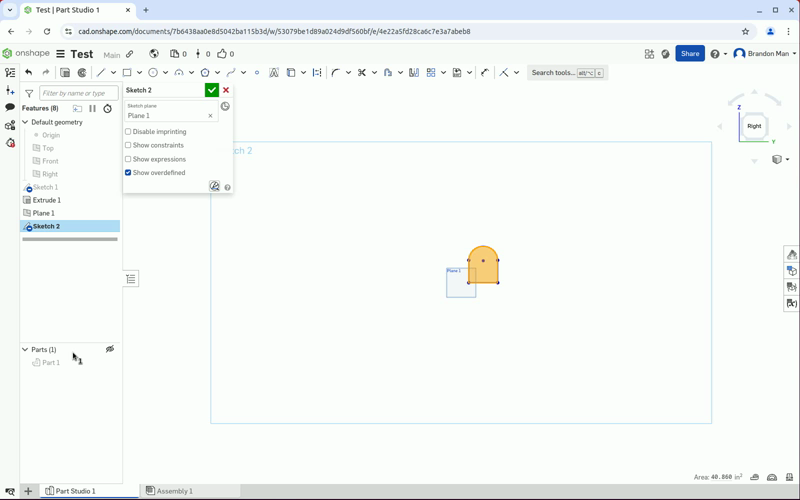
key(shift+y)
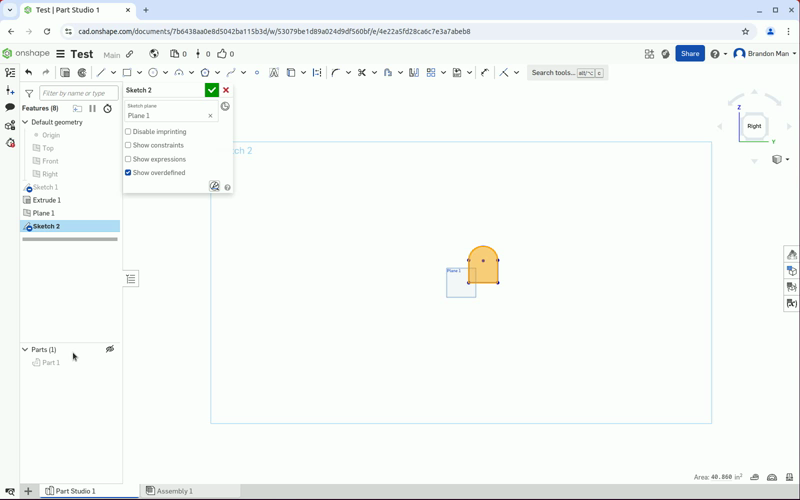
key(shift+e)
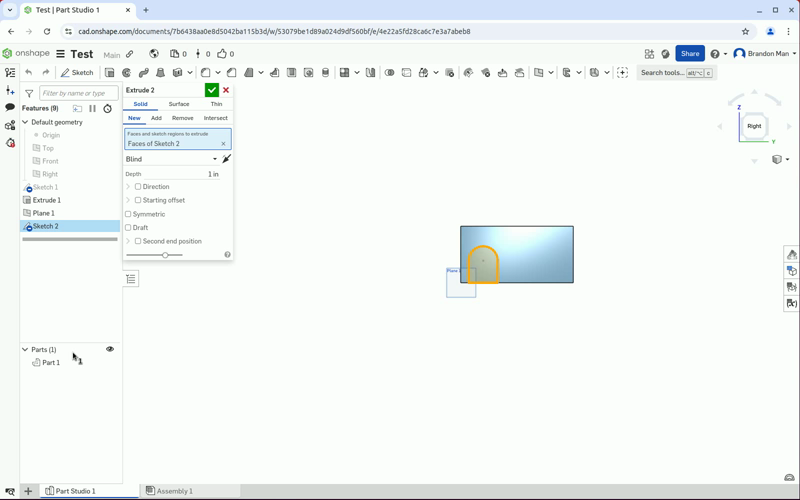
mouse_move(143, 106)
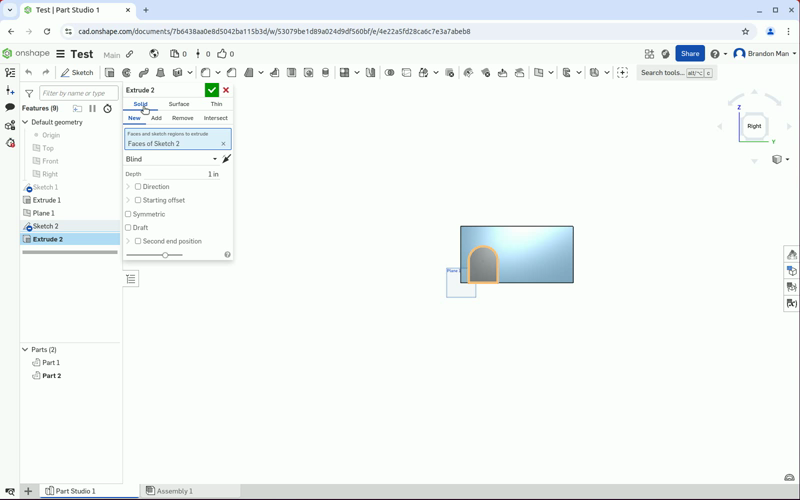
click(143, 106)
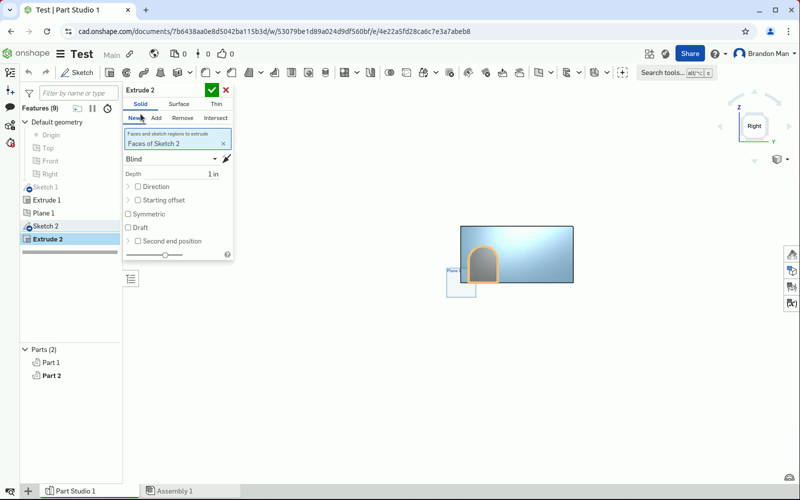
mouse_move(137, 120)
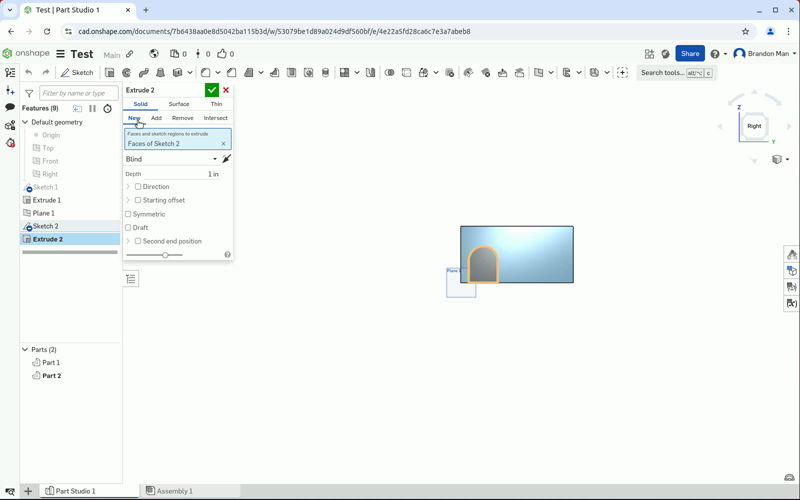
click(137, 120)
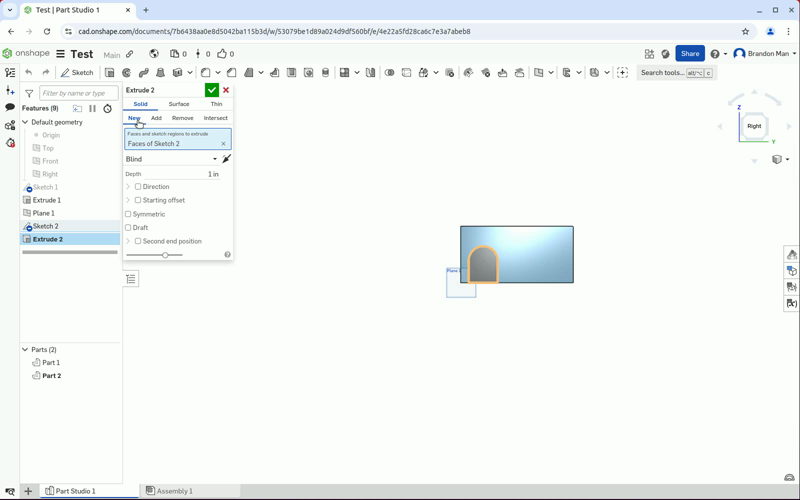
key(tab, 4)
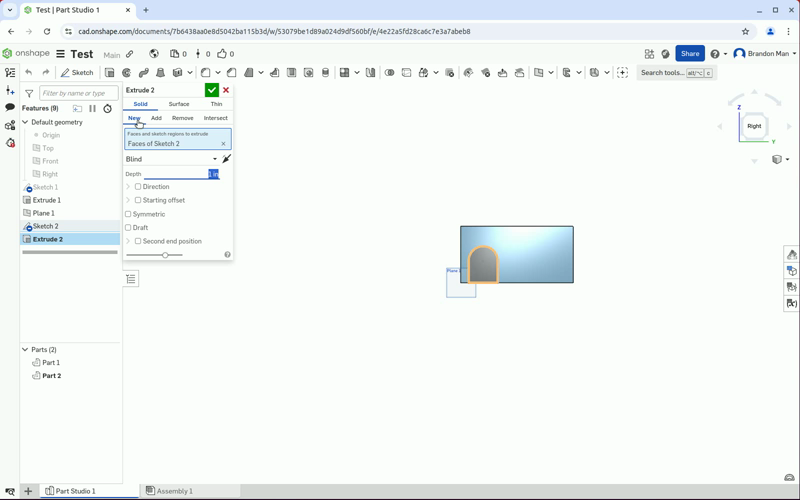
text(1.685)
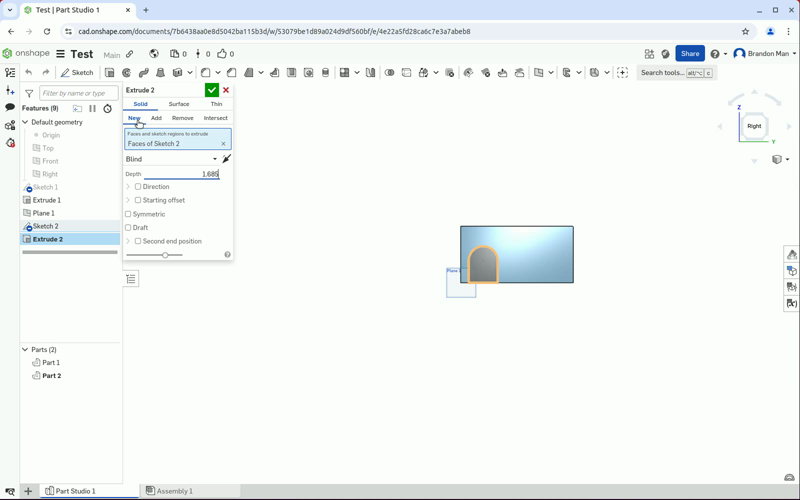
key(enter)
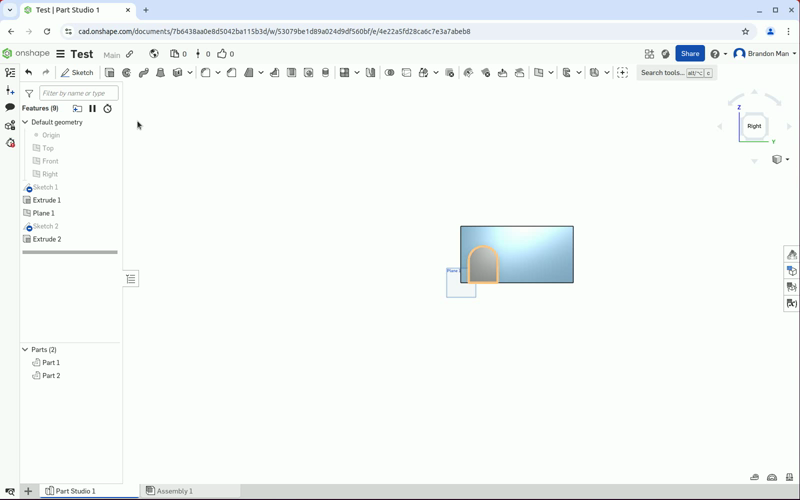
key(shift+h)
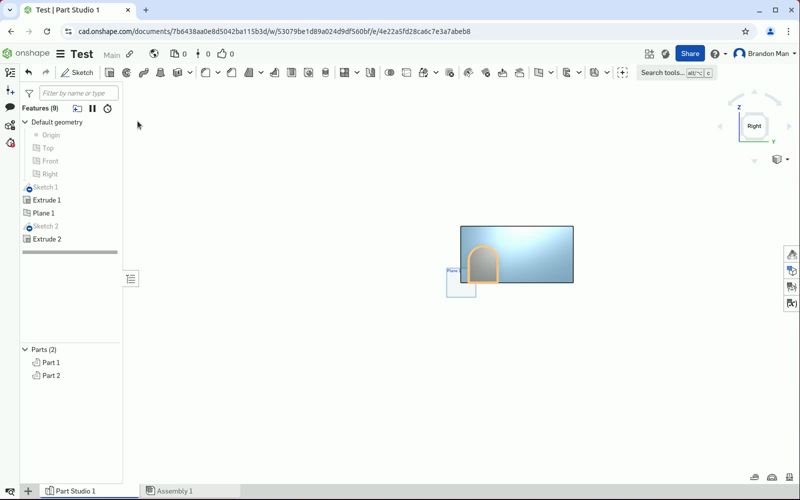
key(shift+h)
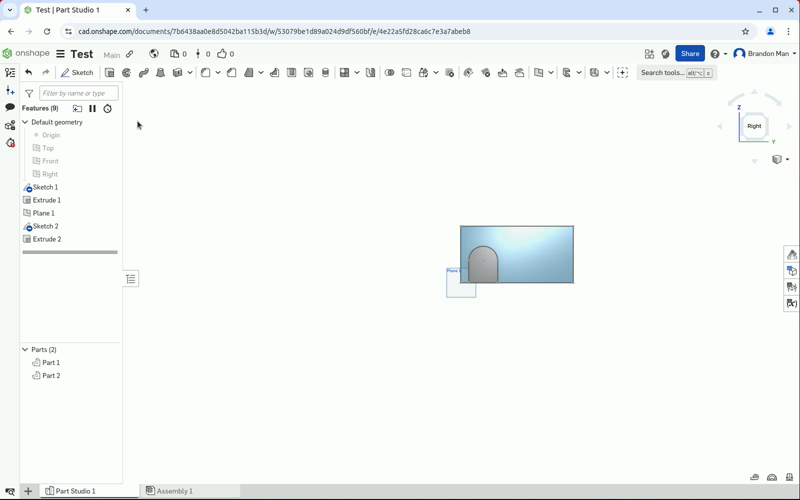
key(shift+7)
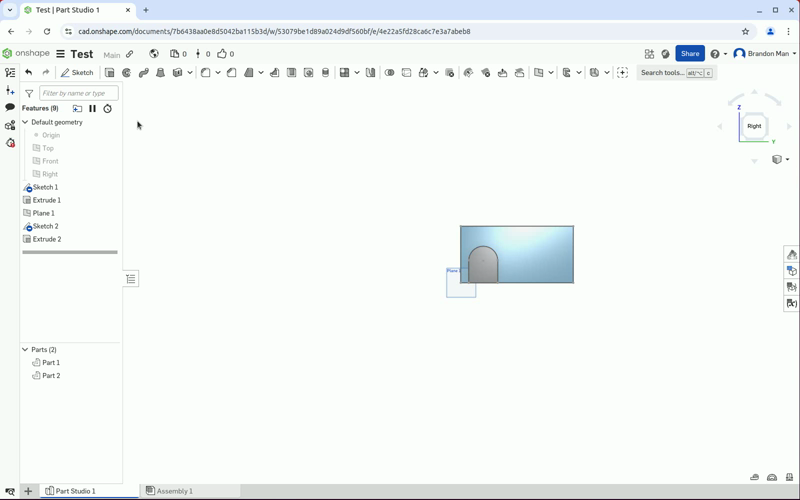
key(right, 2)
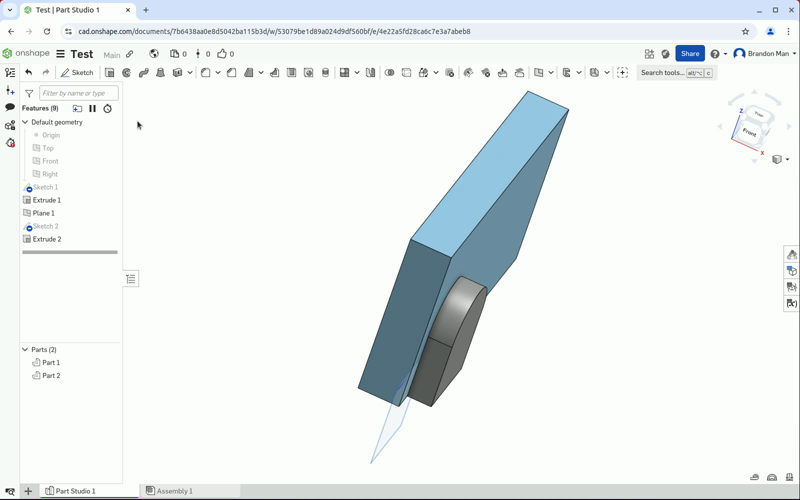
key(down, 2)
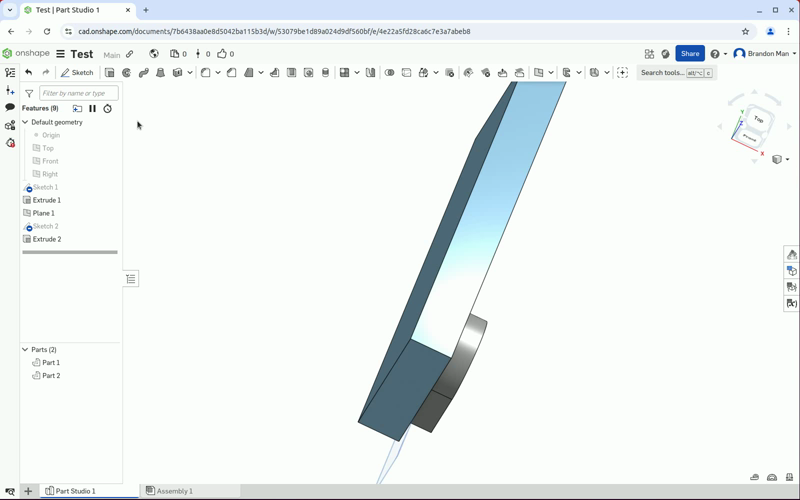
key(up, 2)
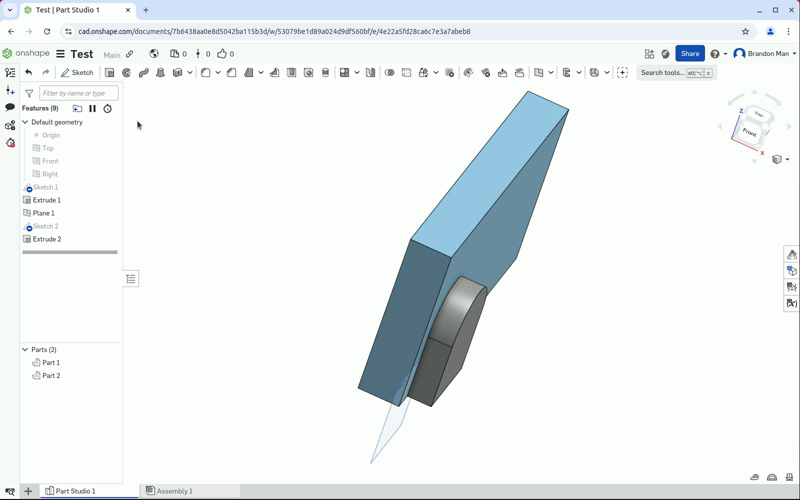
key(left, 2)
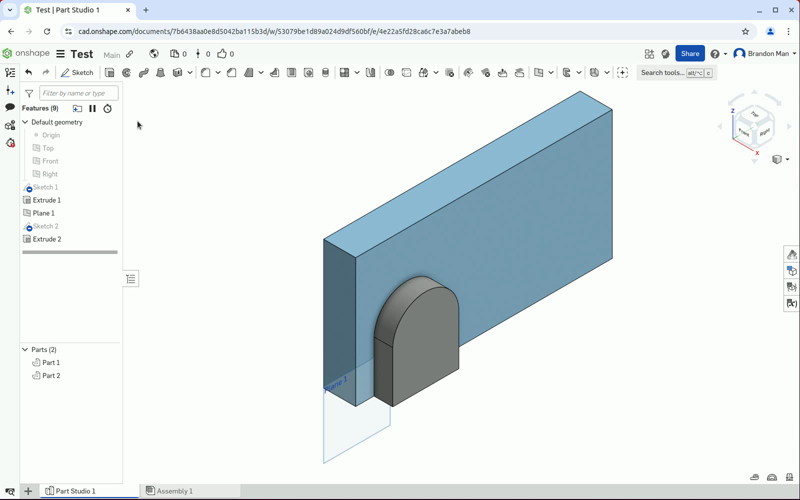
mouse_move(73, 189)
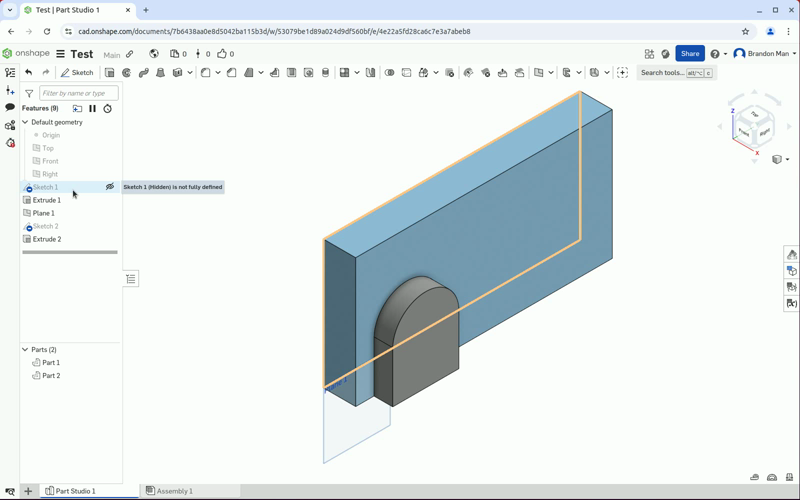
click(73, 189)